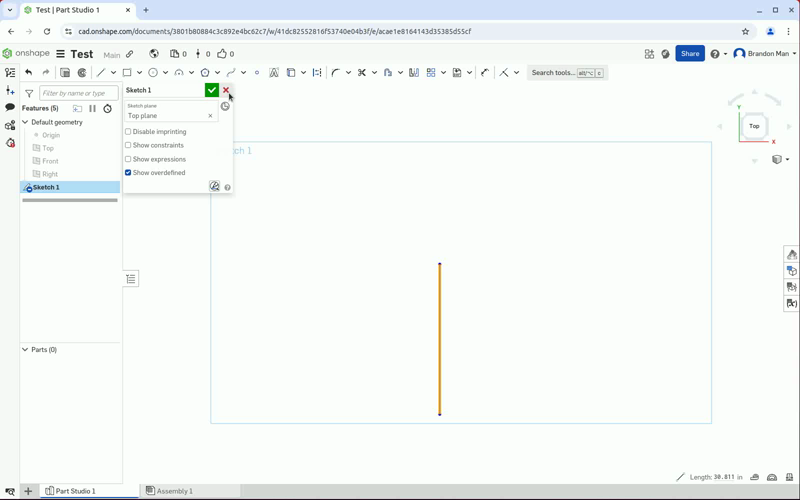
key(shift+h)
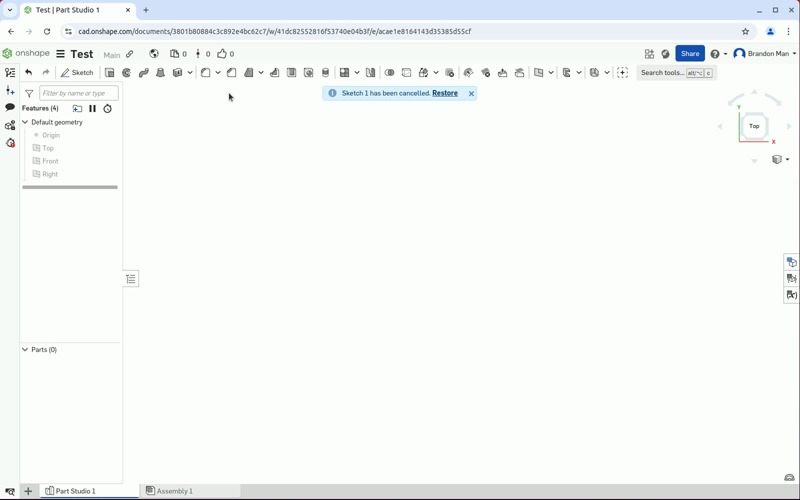
mouse_move(73, 352)
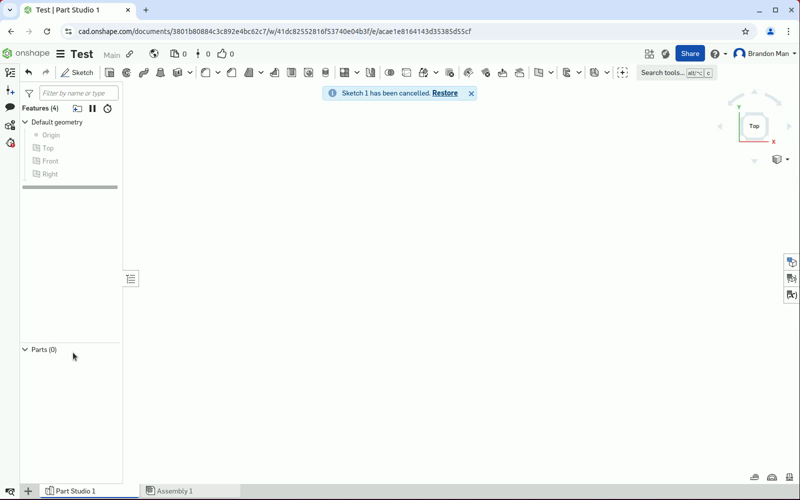
key(y)
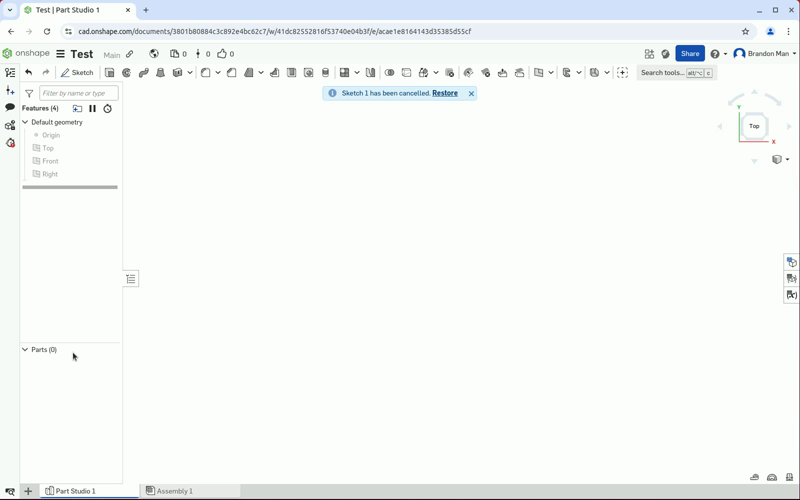
key(shift+p)
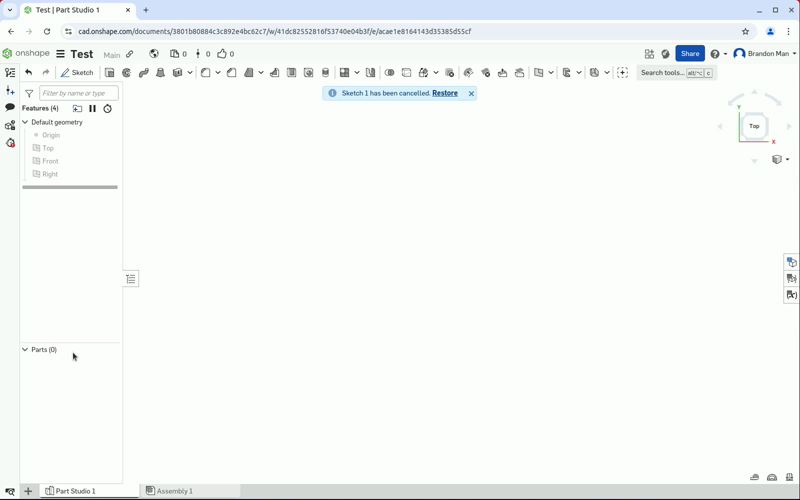
key(space)
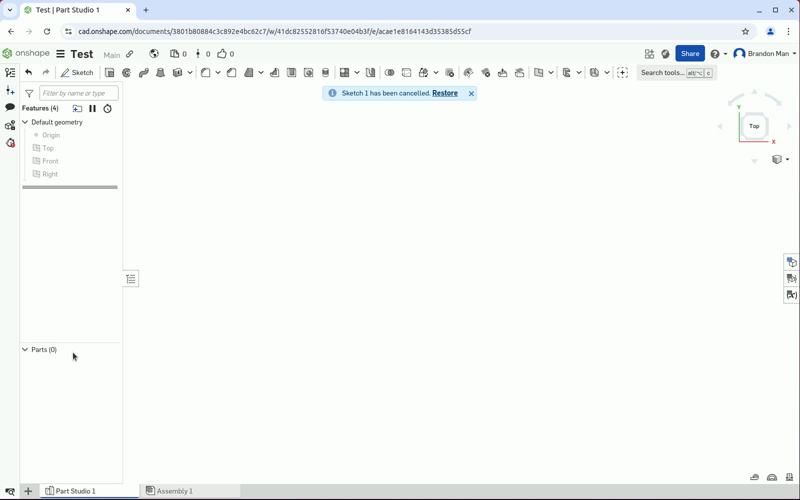
key_down(shift)
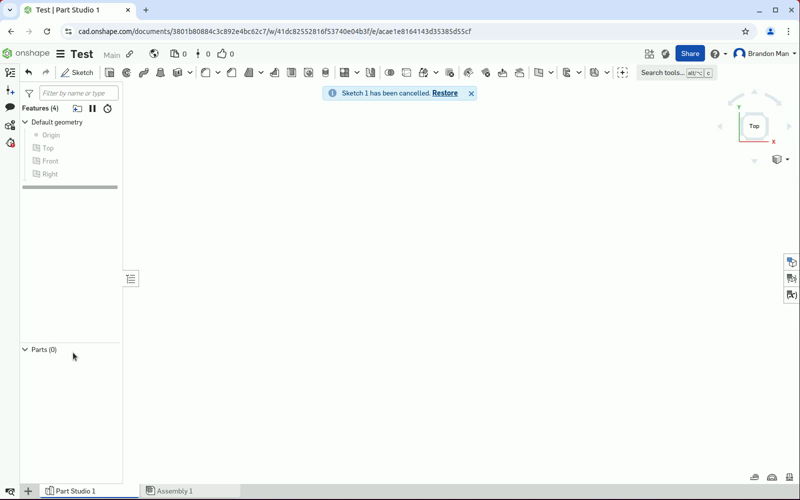
key(up)
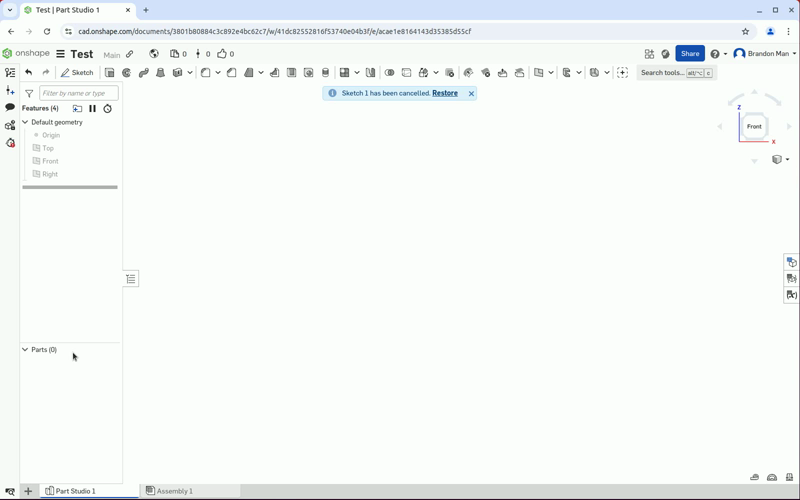
key_up(shift)
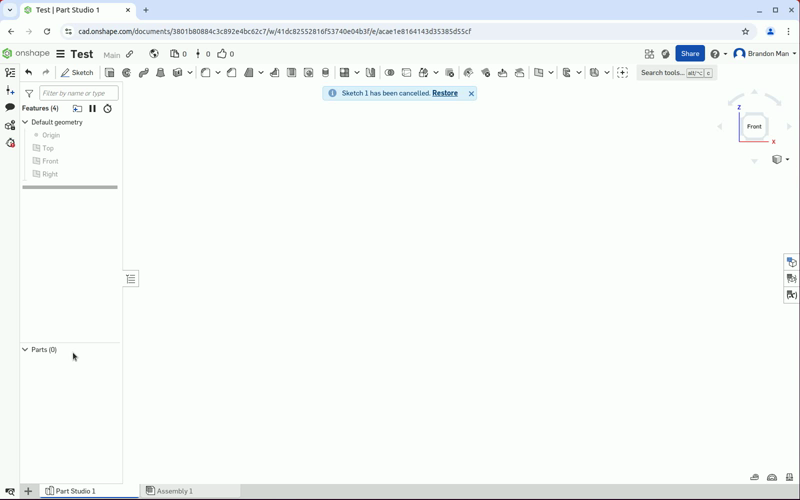
mouse_move(73, 352)
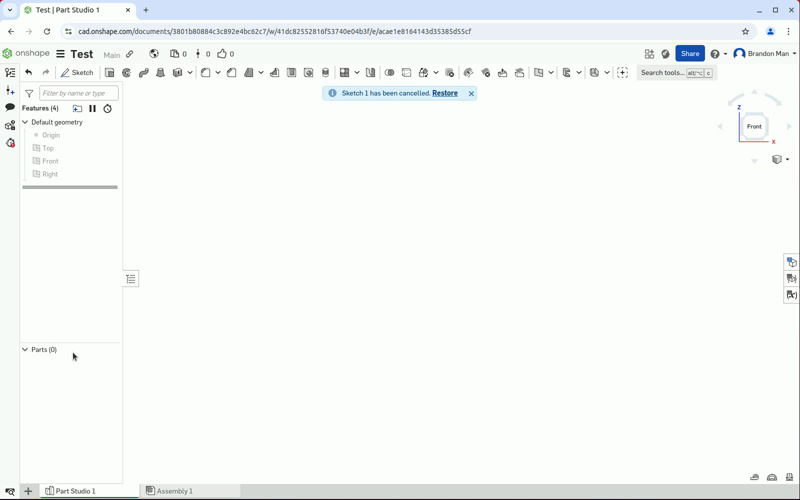
key(shift+y)
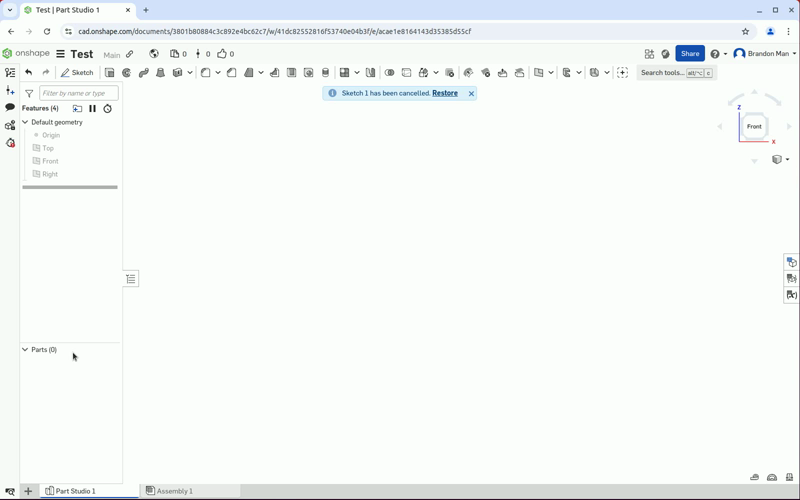
key(shift+s)
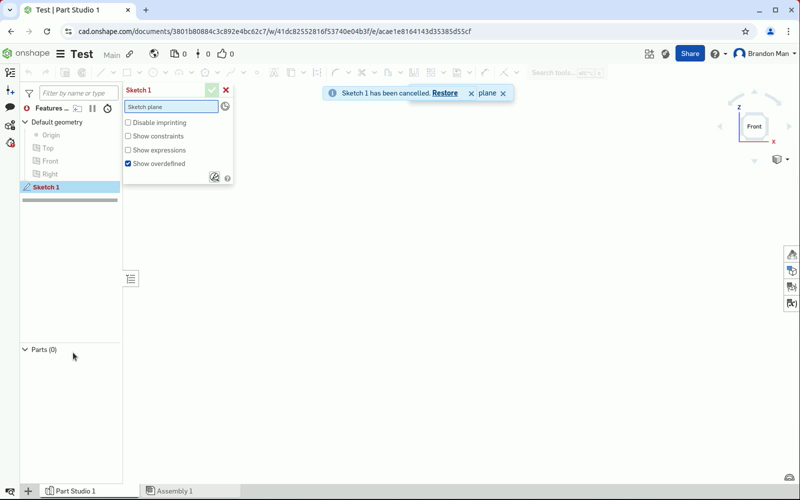
mouse_move(73, 163)
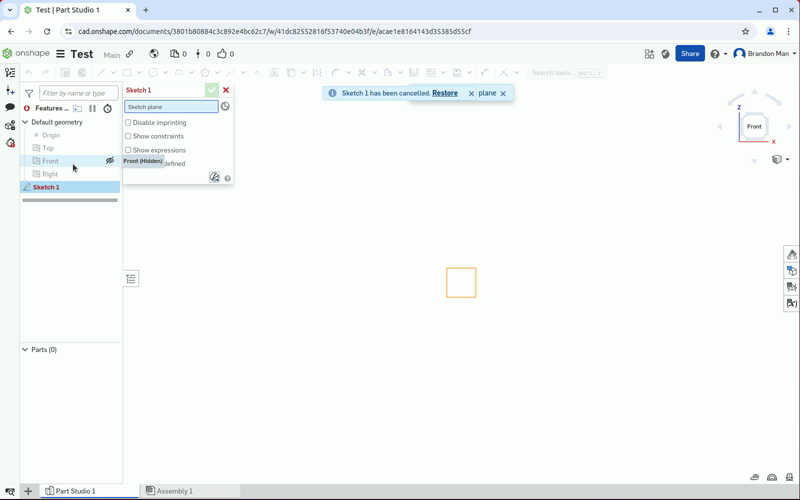
click(73, 163)
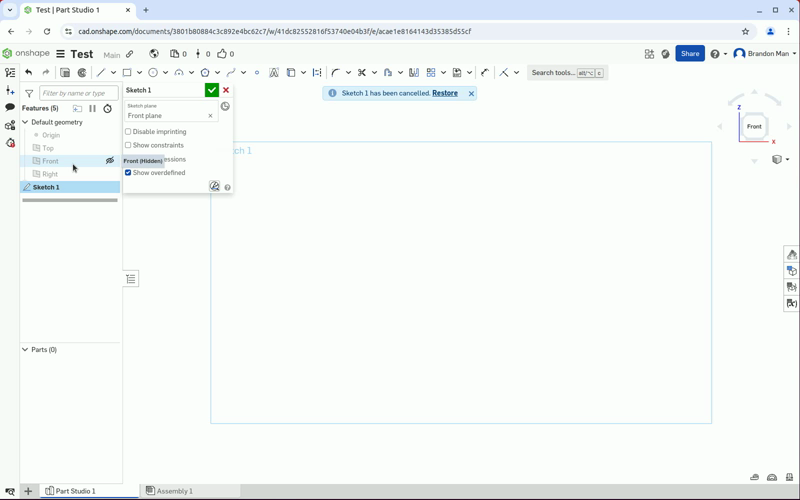
mouse_move(73, 352)
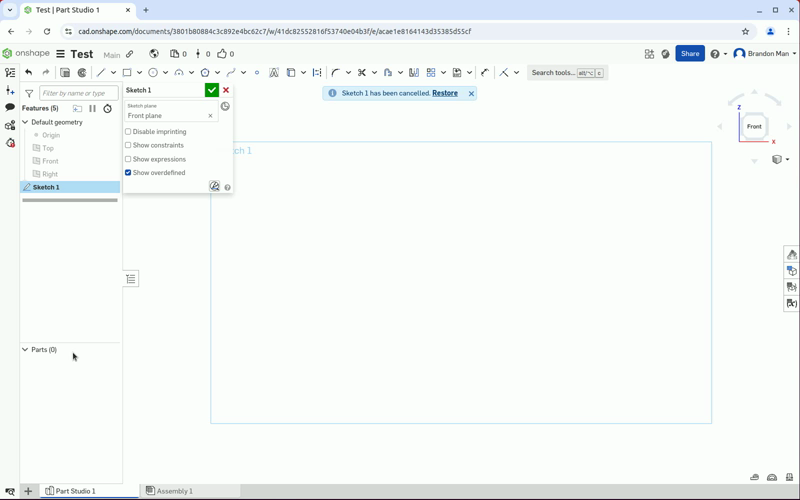
key(y)
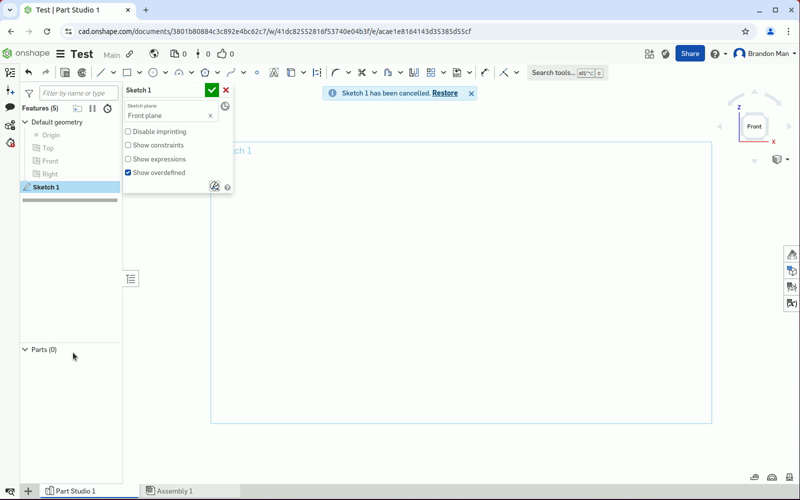
key(c)
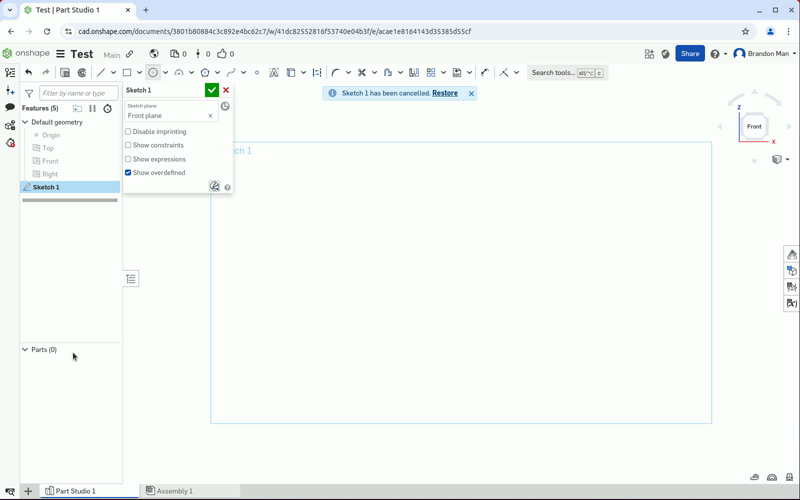
key_down(shift)
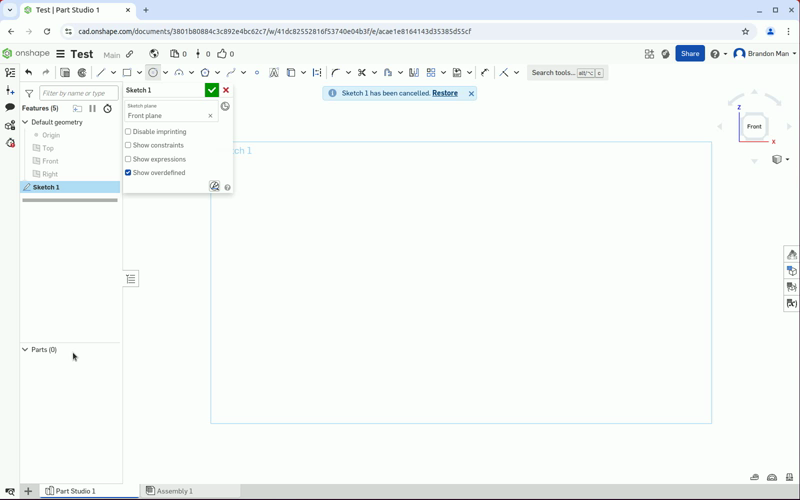
mouse_move(461, 226)
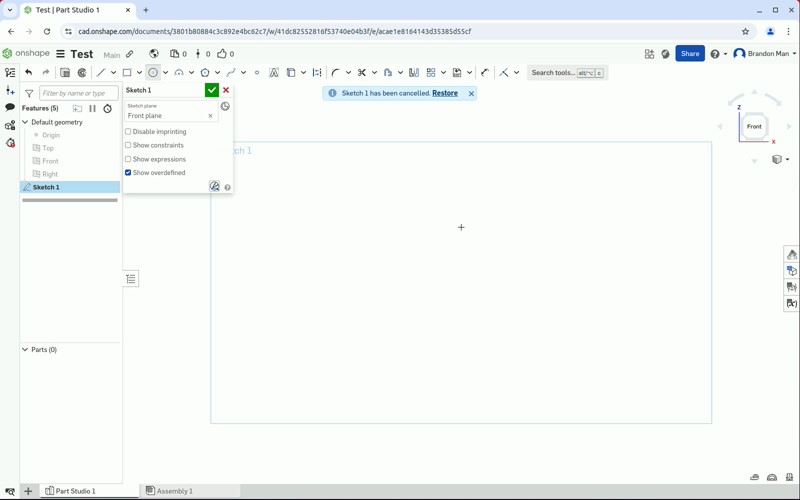
click(461, 226)
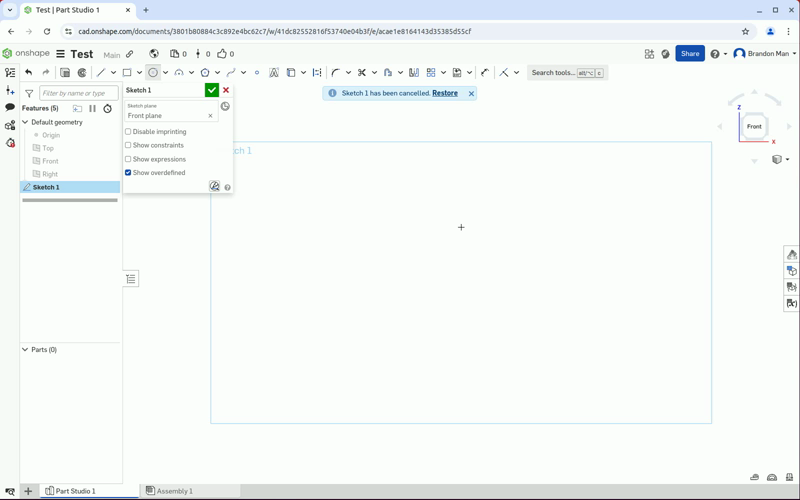
key_up(shift)
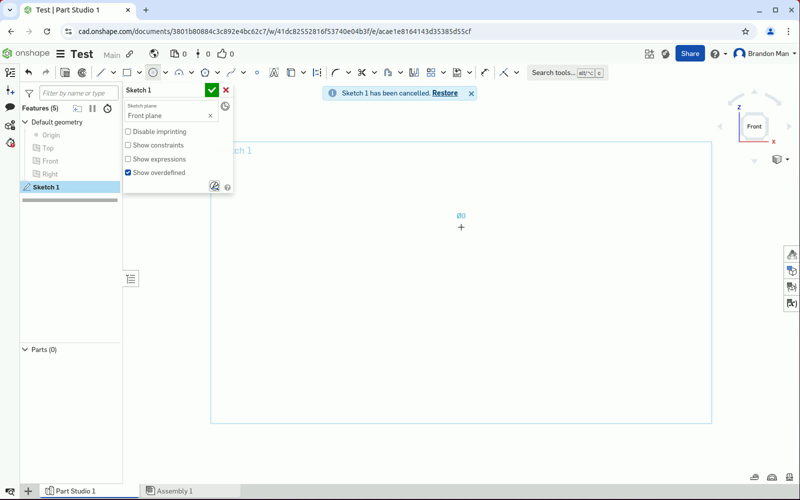
mouse_move(518, 226)
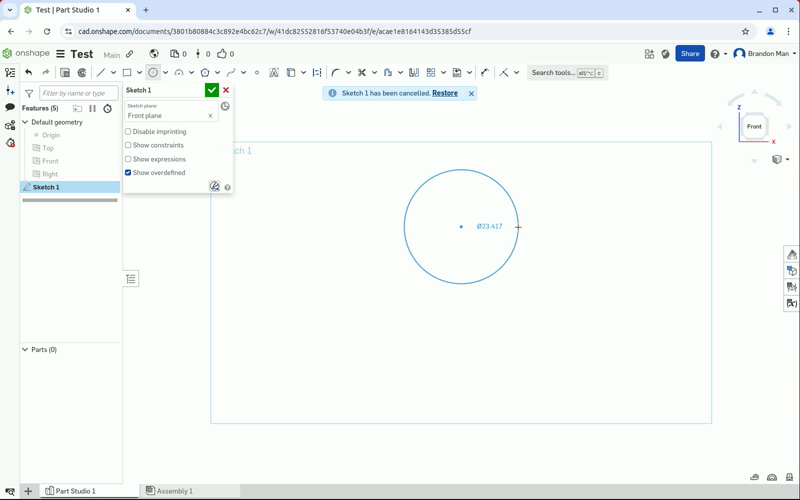
click(518, 226)
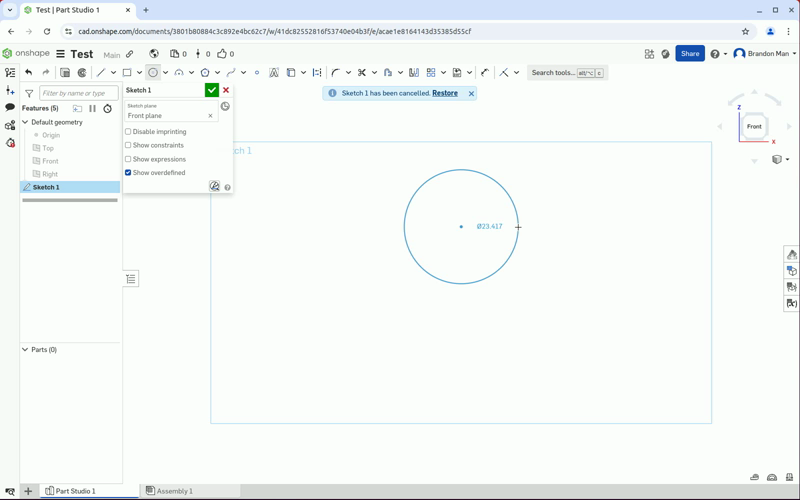
key(esc)
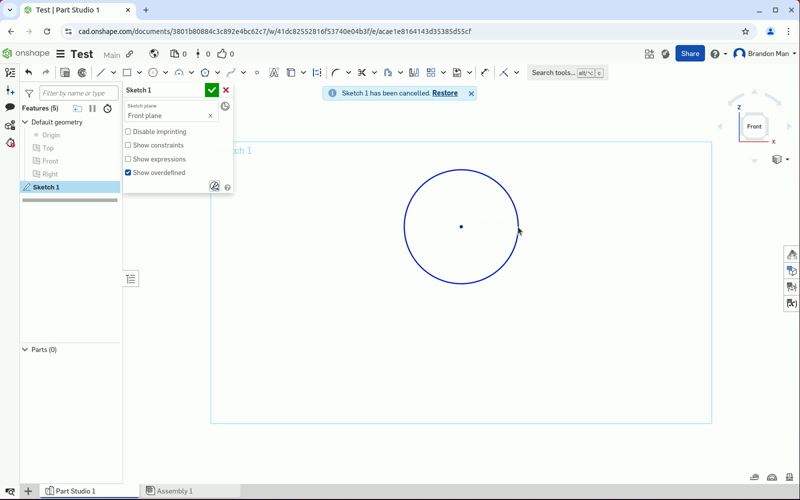
key(c)
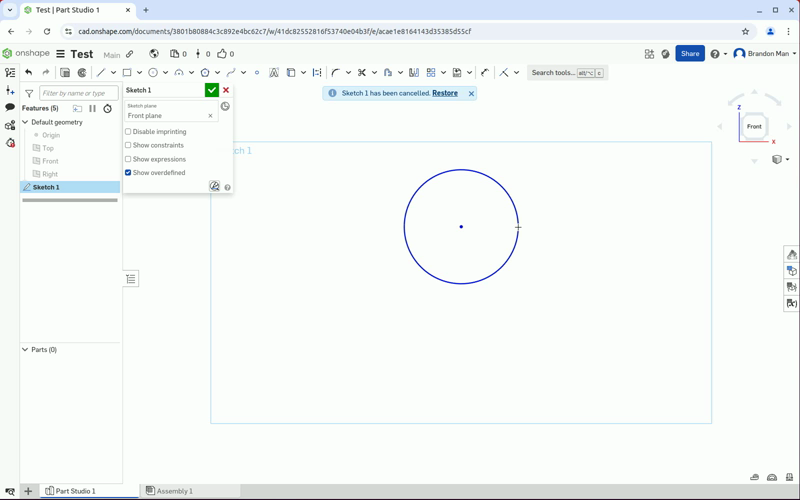
key_down(shift)
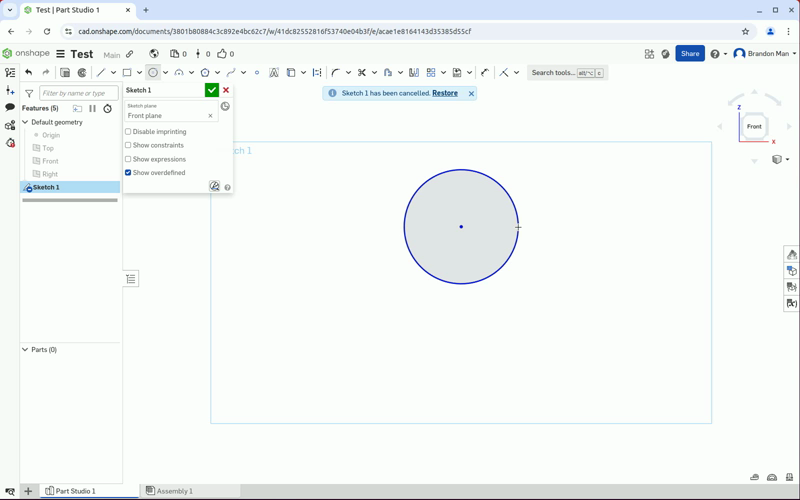
mouse_move(461, 226)
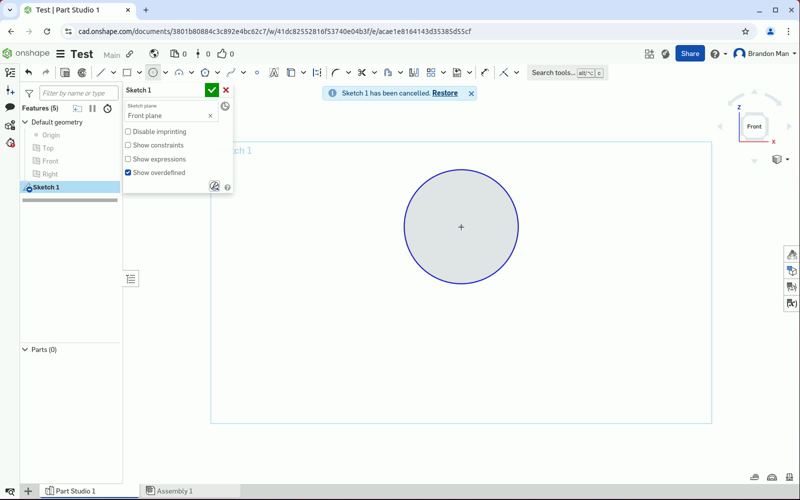
click(461, 226)
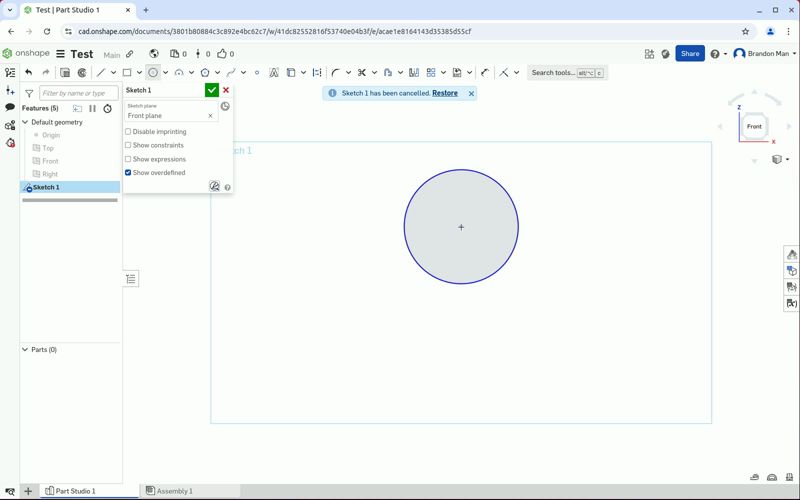
key_up(shift)
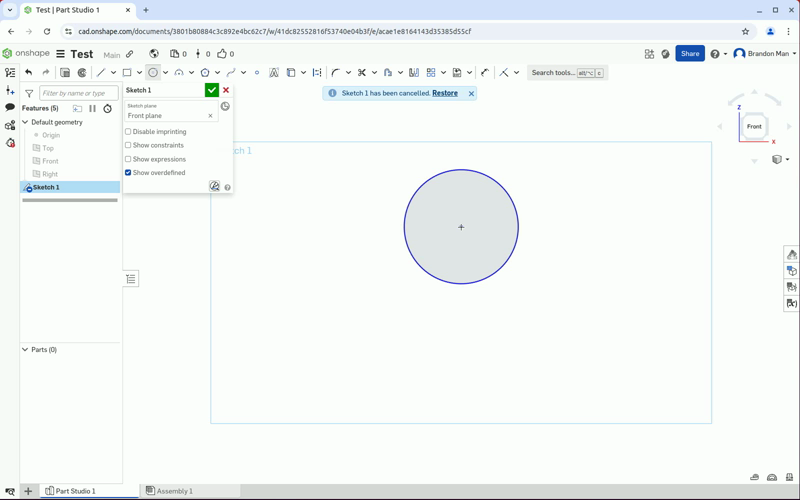
mouse_move(508, 226)
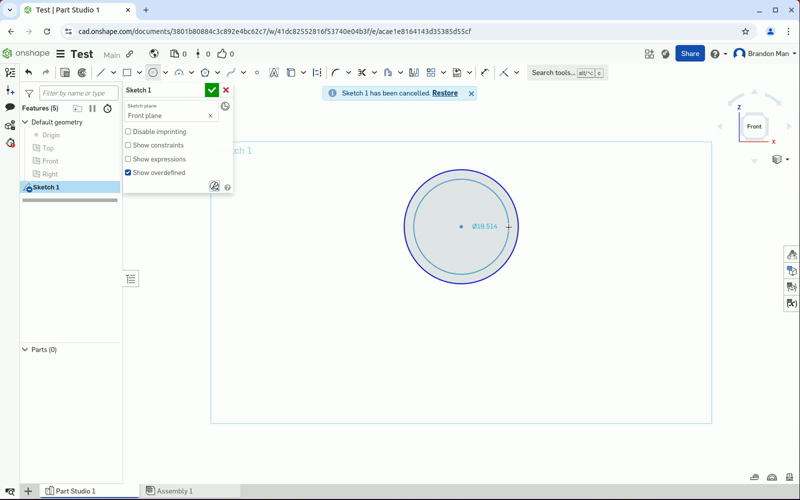
click(508, 226)
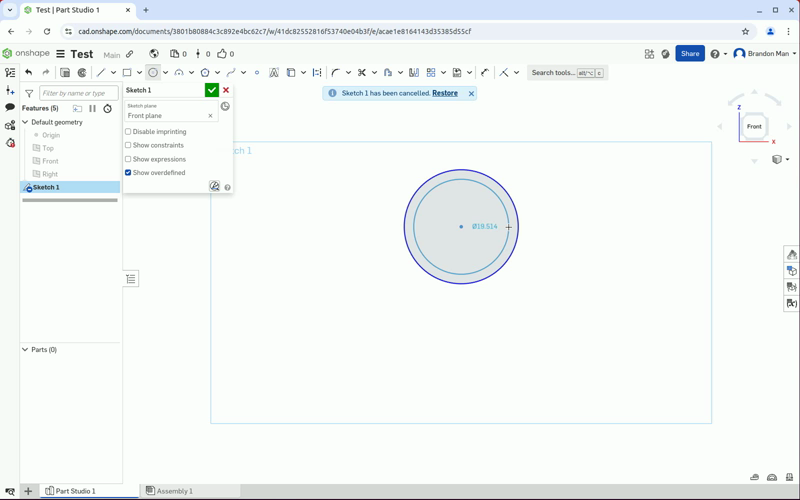
key(esc)
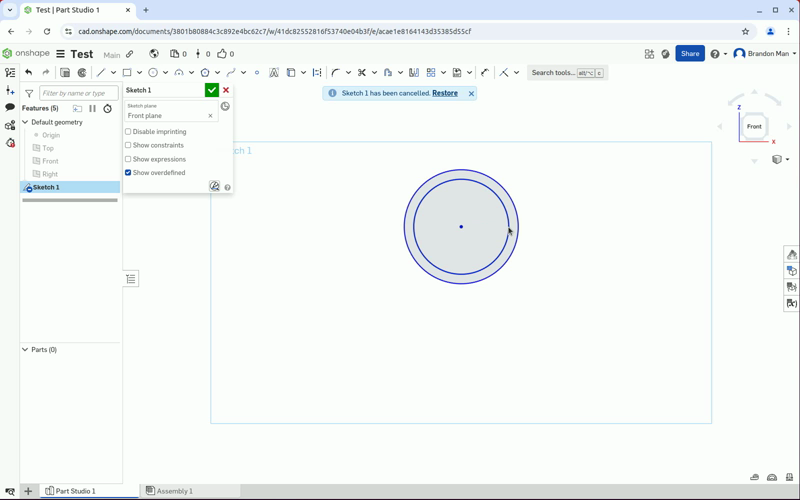
mouse_move(429, 268)
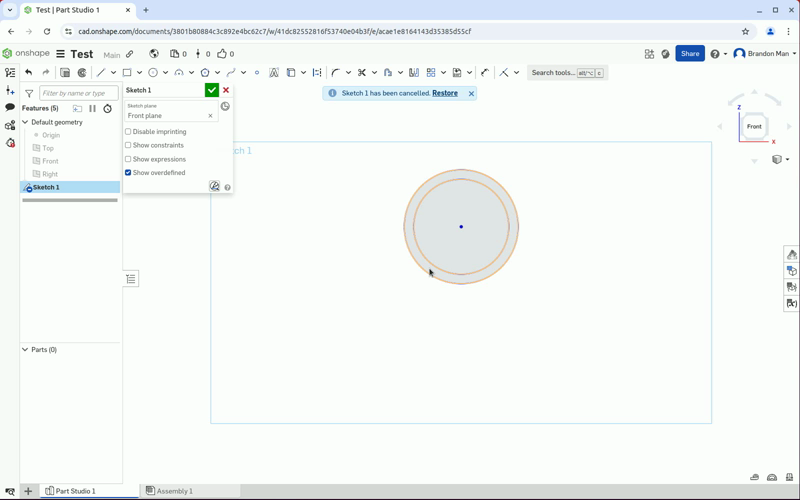
click(429, 268)
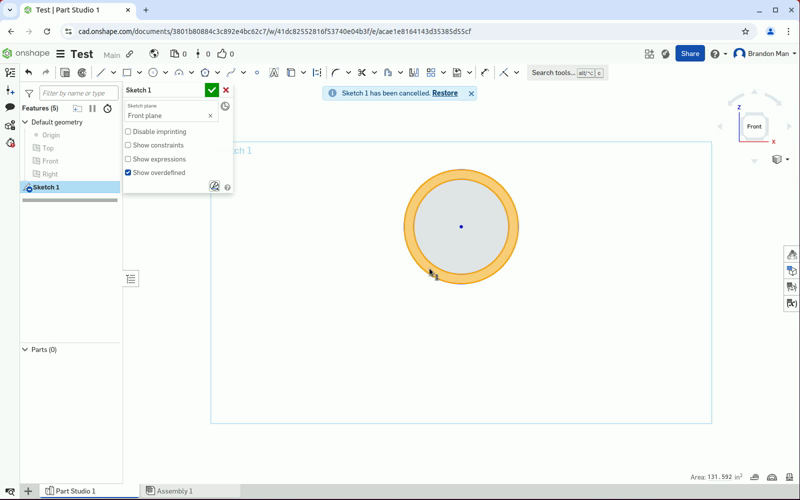
mouse_move(73, 352)
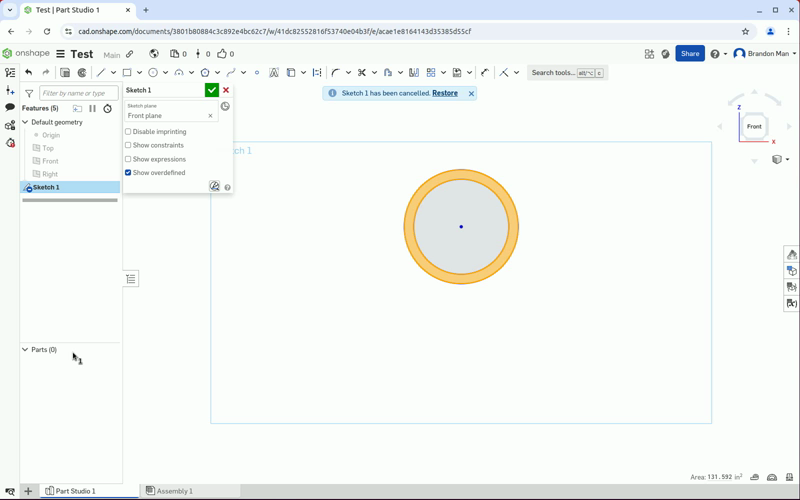
key(shift+y)
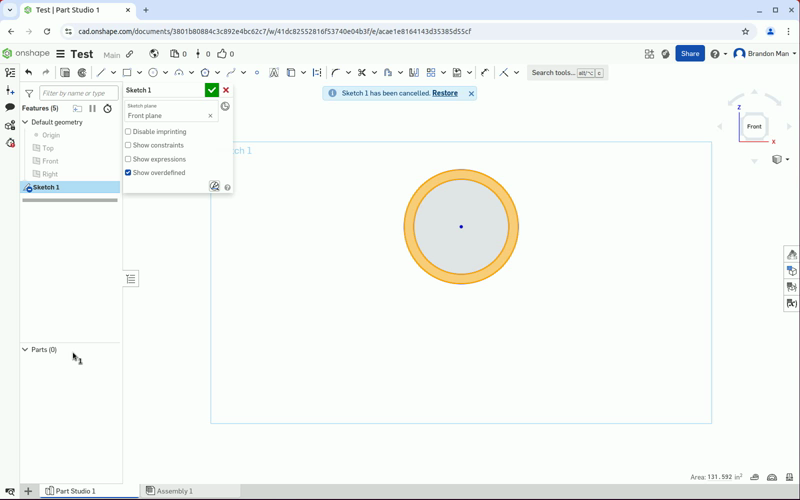
key(shift+e)
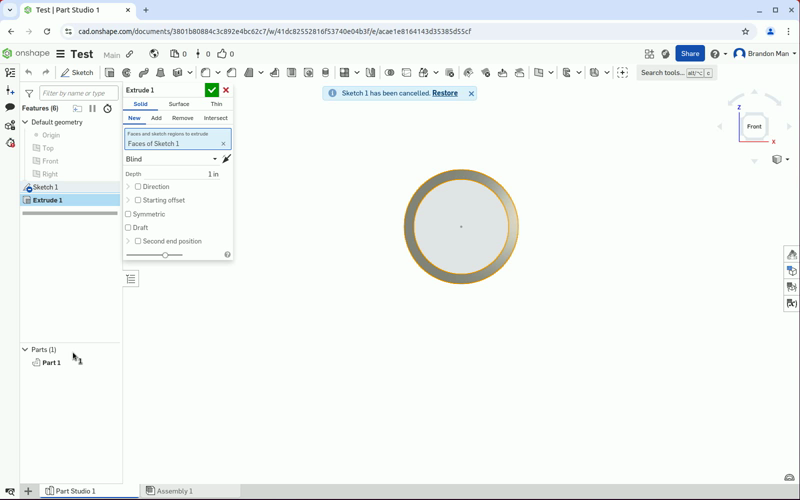
mouse_move(143, 106)
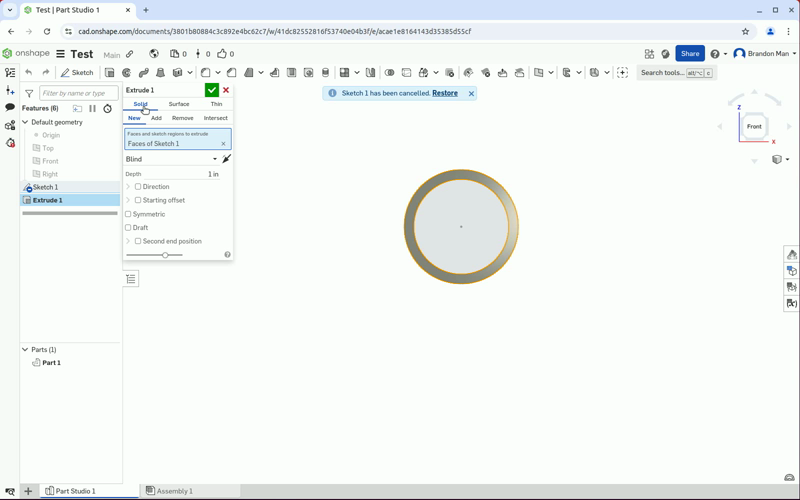
click(143, 106)
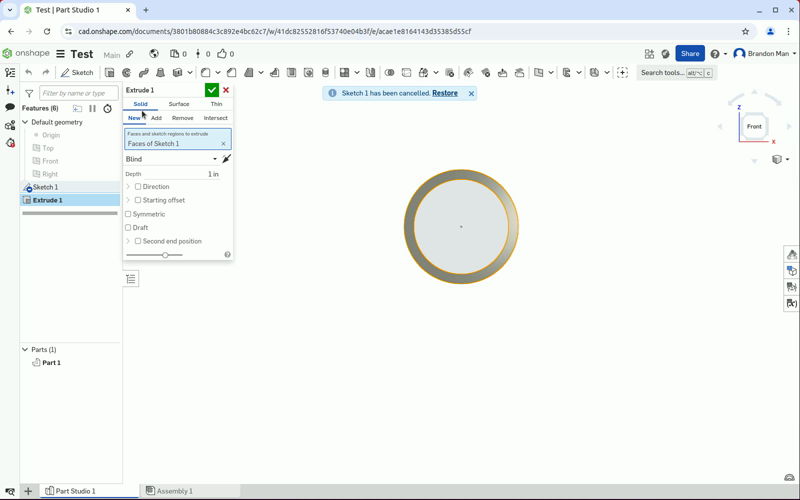
mouse_move(137, 120)
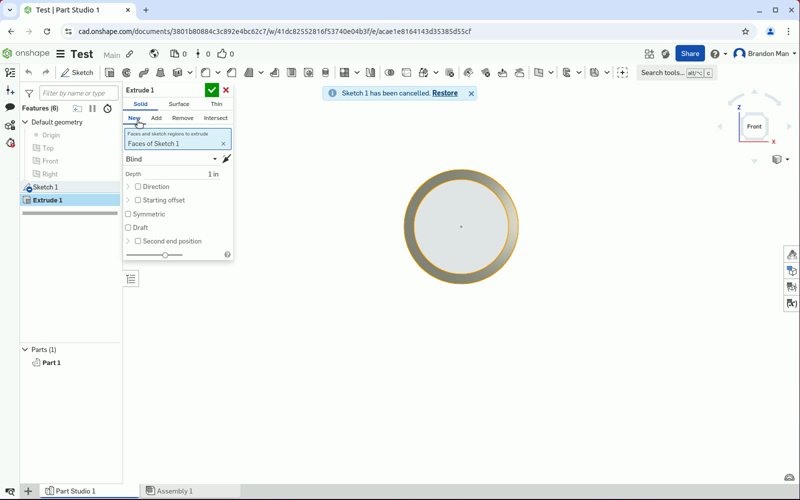
click(137, 120)
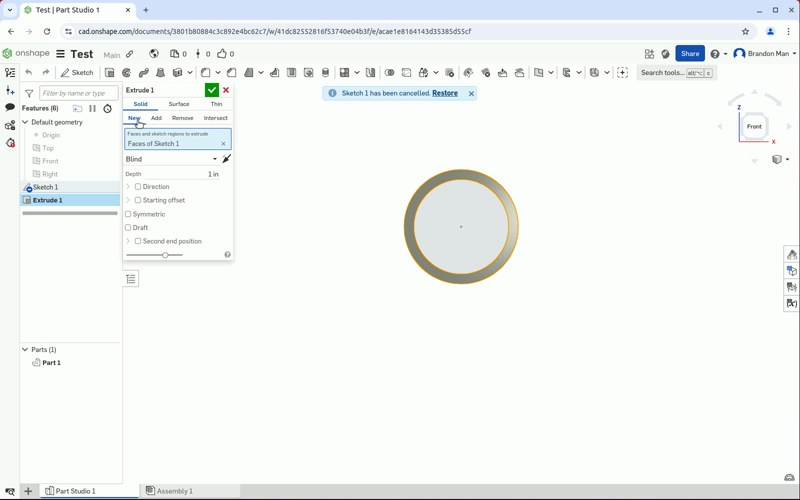
key(tab, 4)
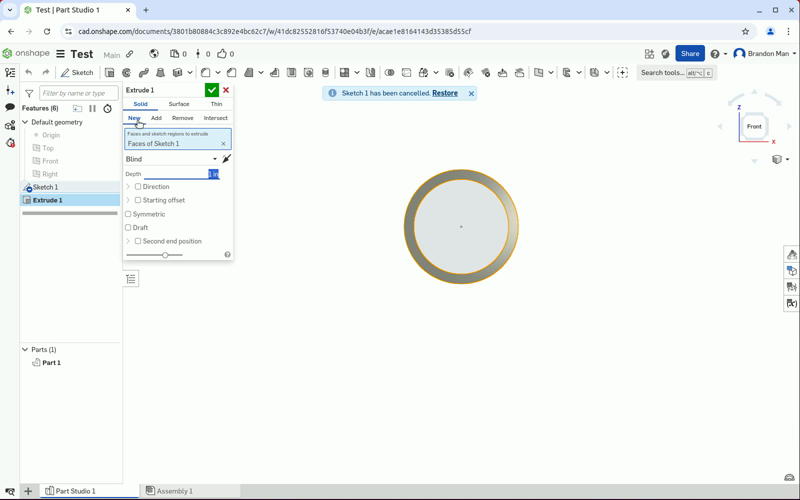
text(-23.108)
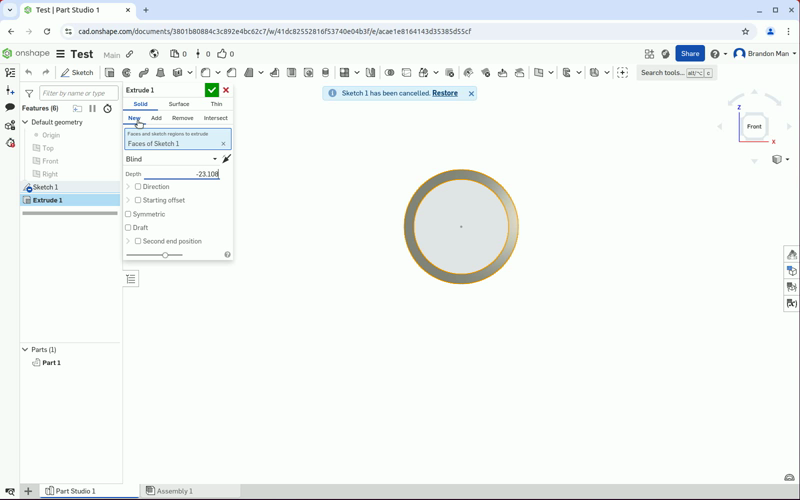
key(enter)
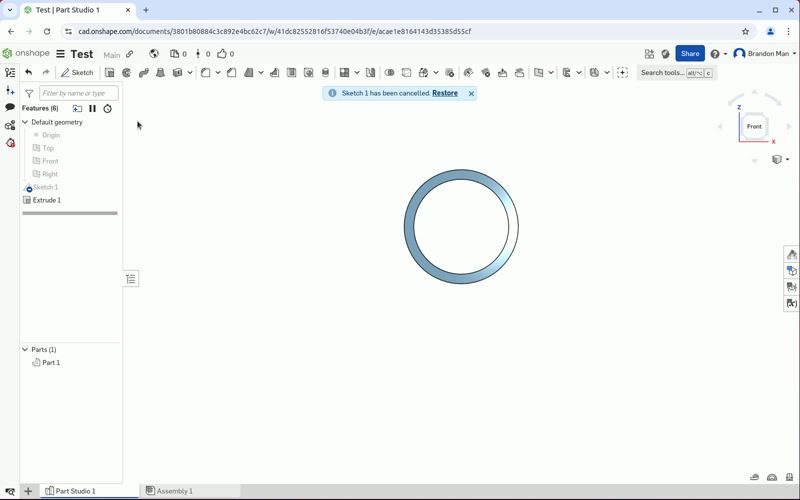
key(shift+h)
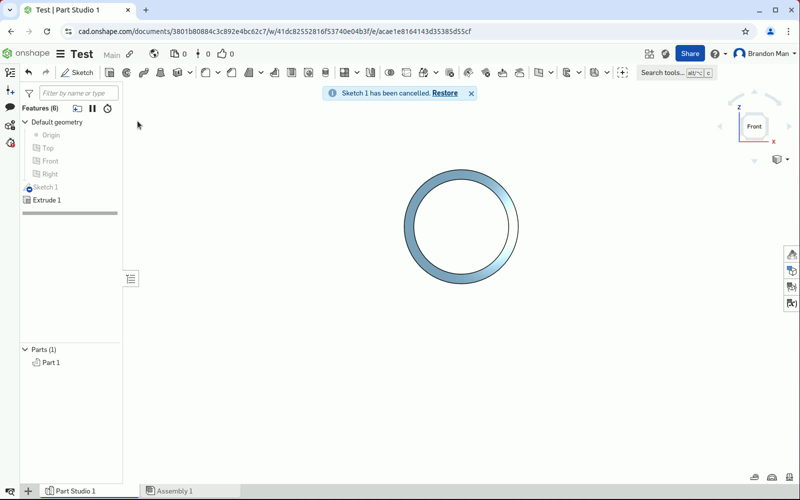
key(shift+h)
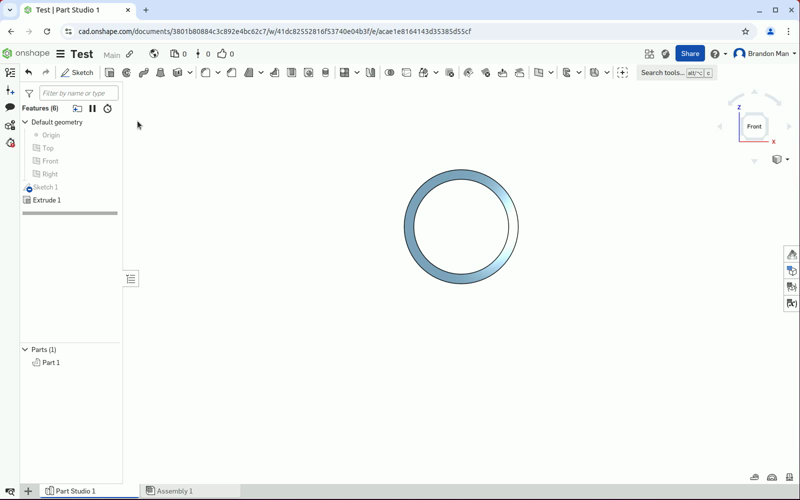
mouse_move(73, 189)
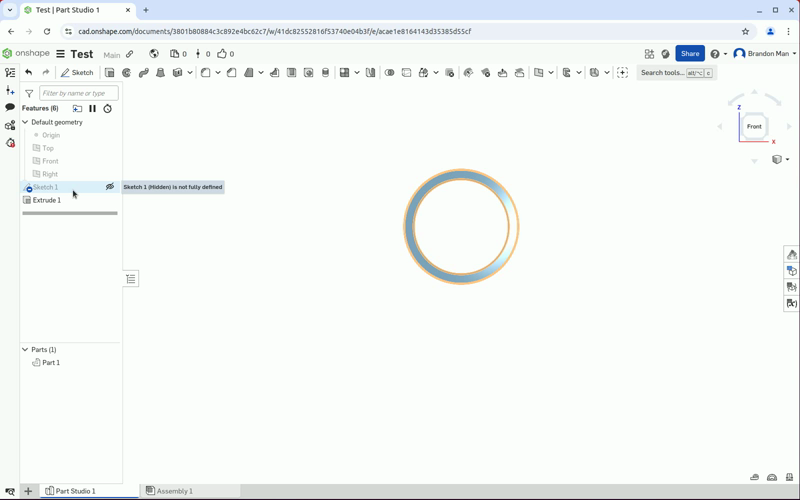
click(73, 189)
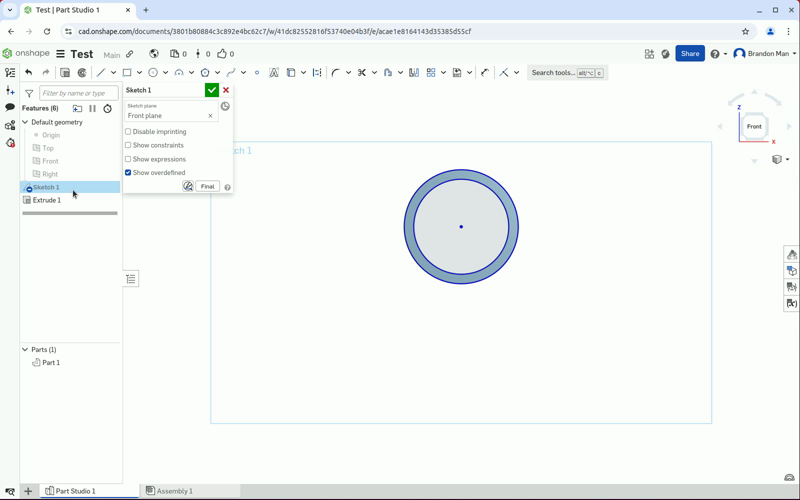
mouse_move(229, 92)
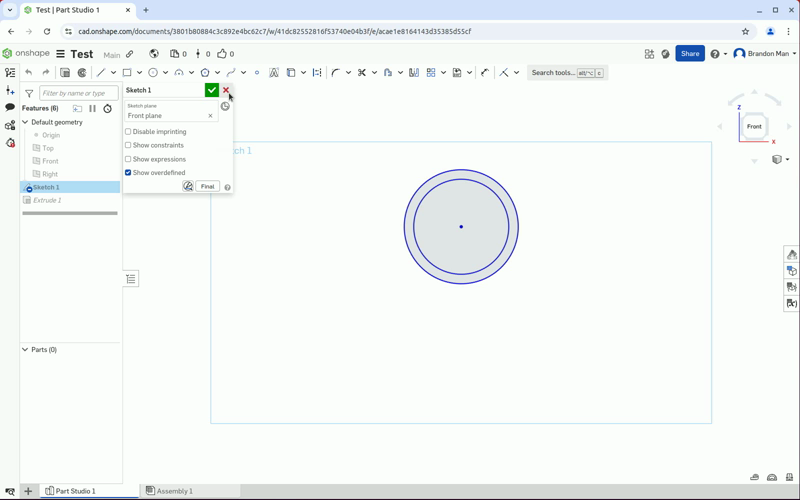
click(229, 92)
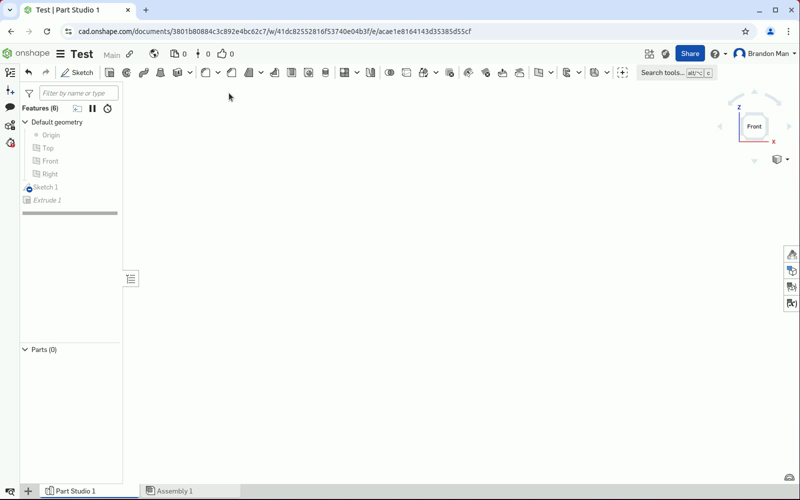
mouse_move(73, 352)
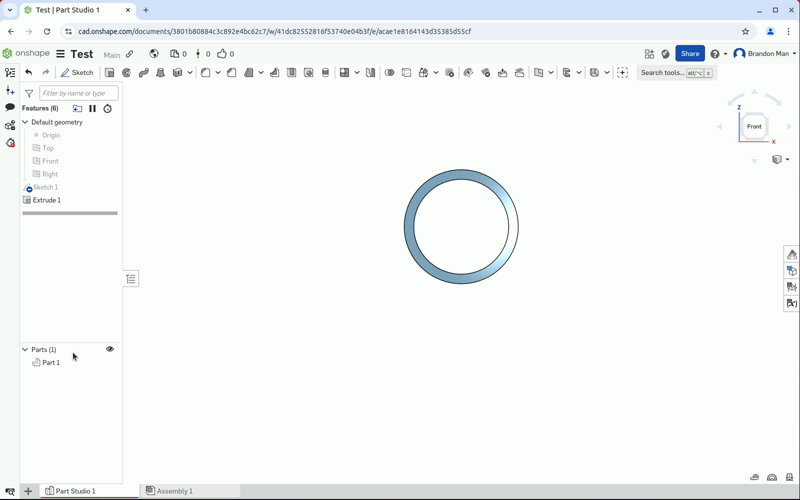
key(y)
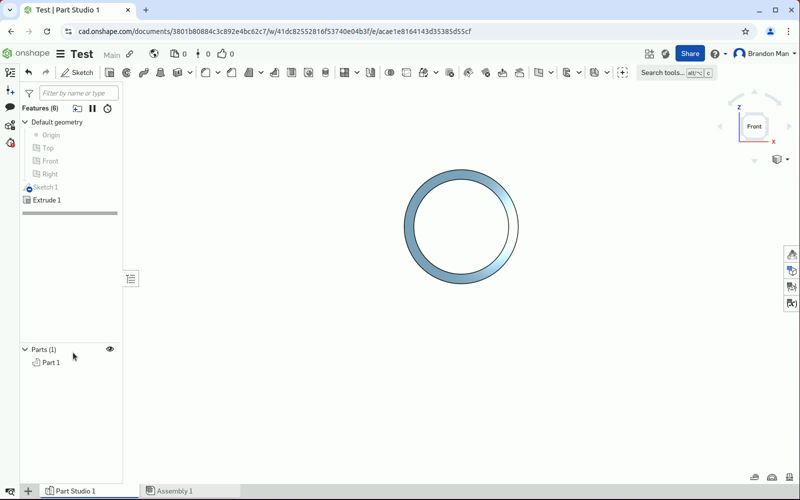
key(shift+p)
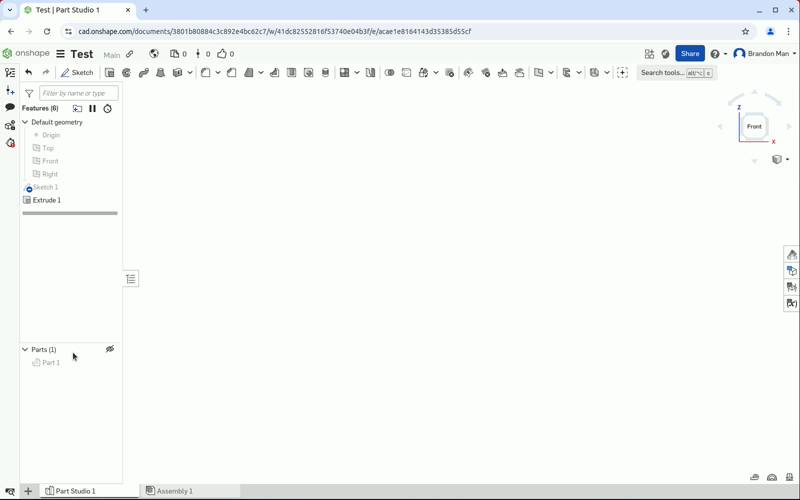
key(space)
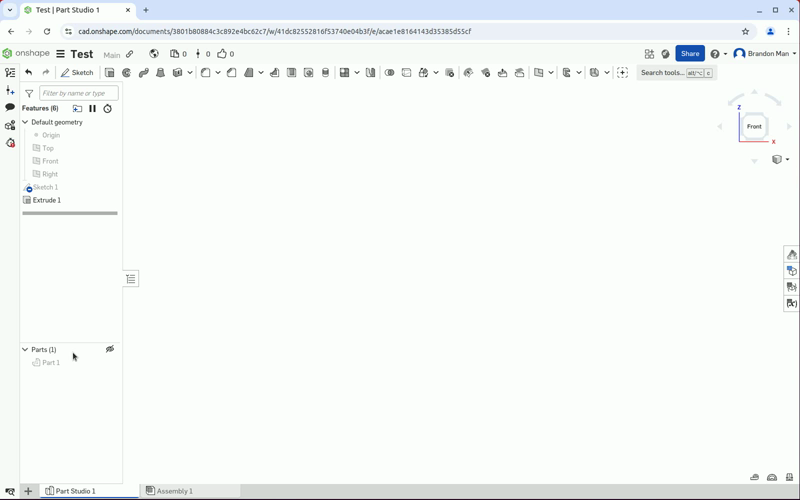
key_down(shift)
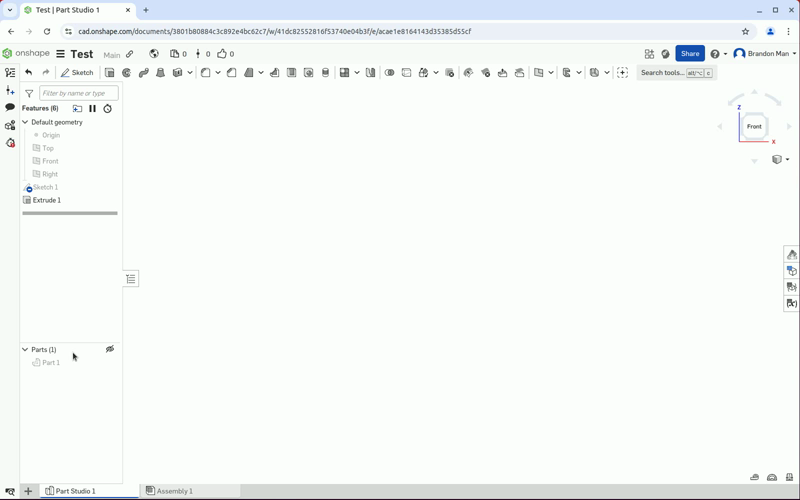
key(left)
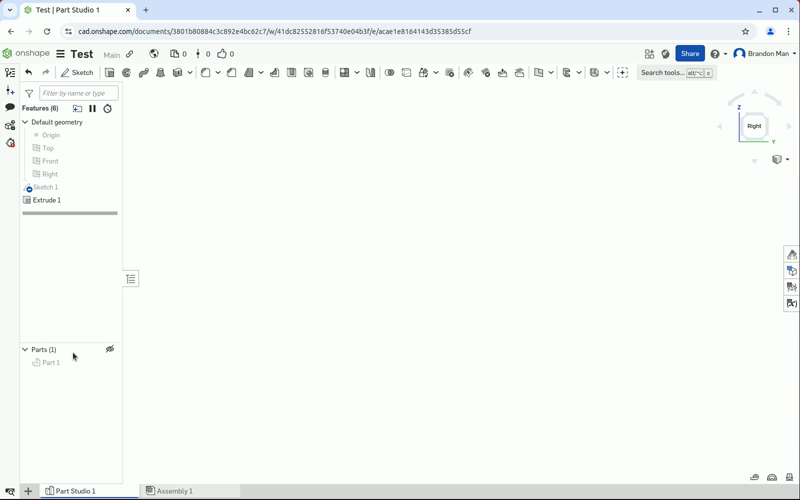
key_up(shift)
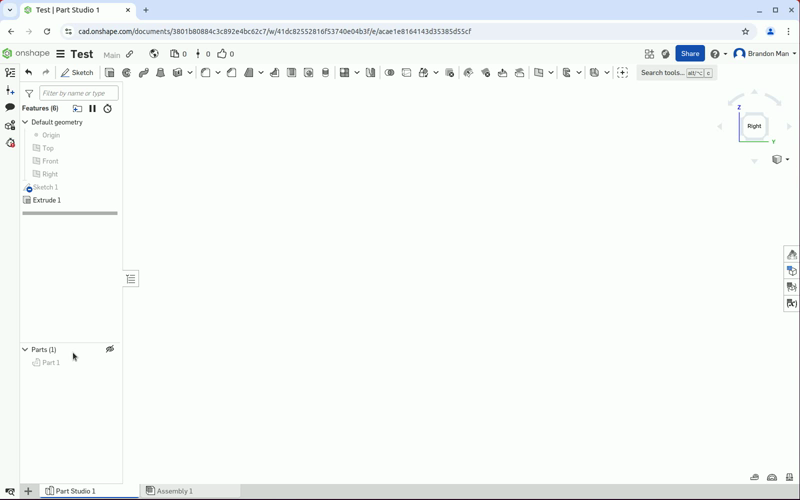
mouse_move(73, 352)
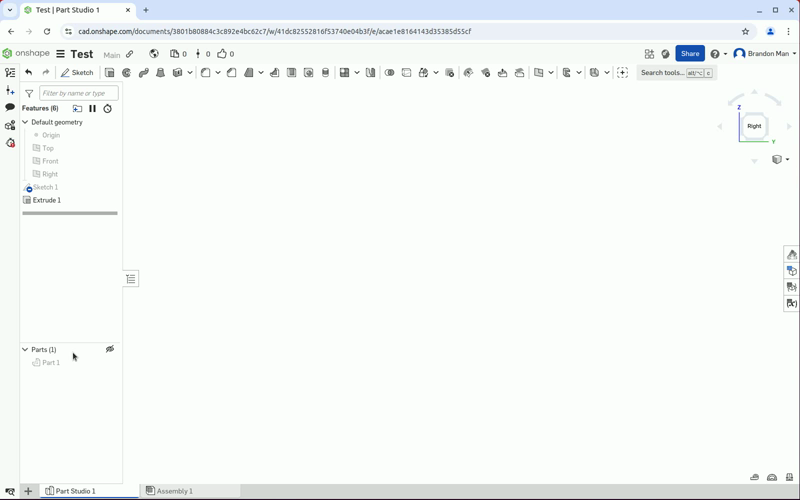
key(shift+y)
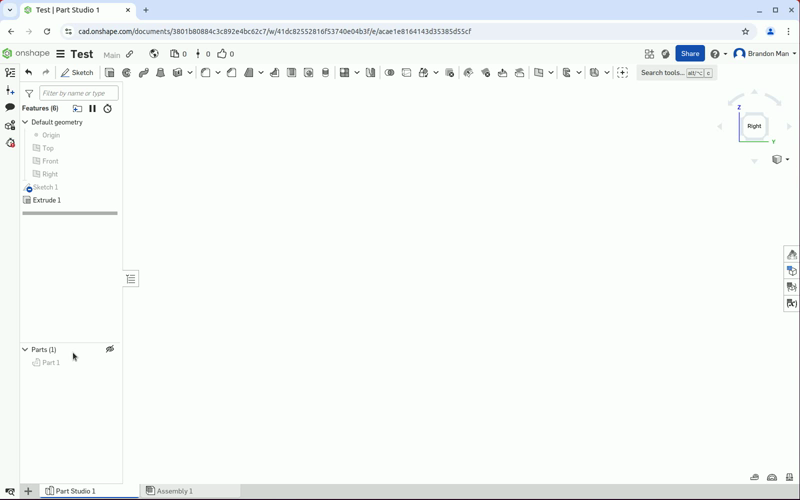
key(shift+s)
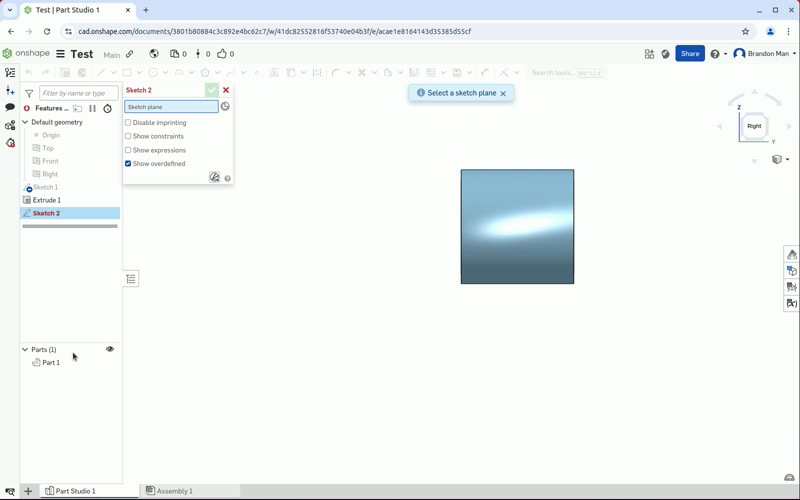
mouse_move(73, 176)
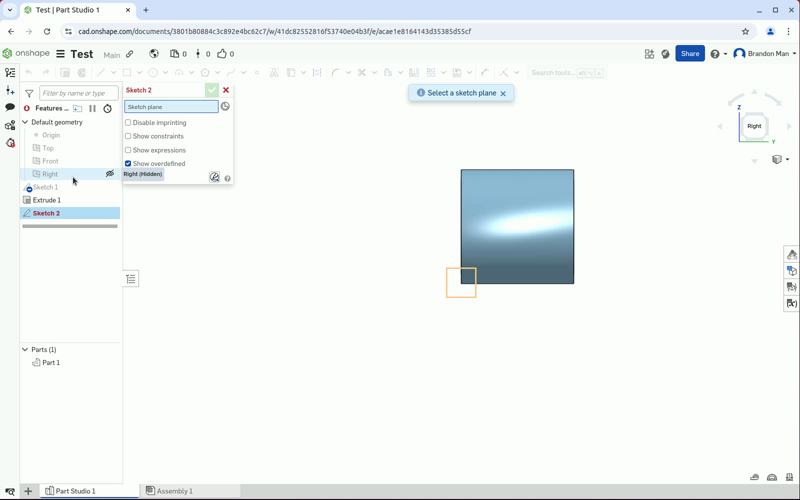
click(73, 176)
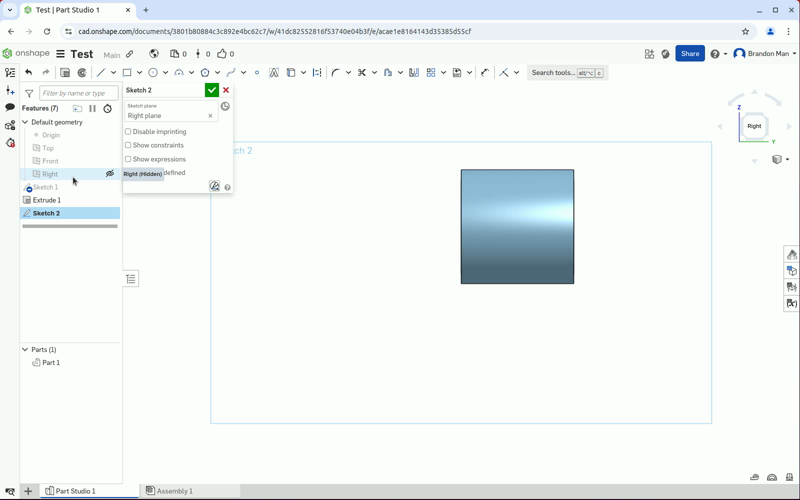
mouse_move(73, 352)
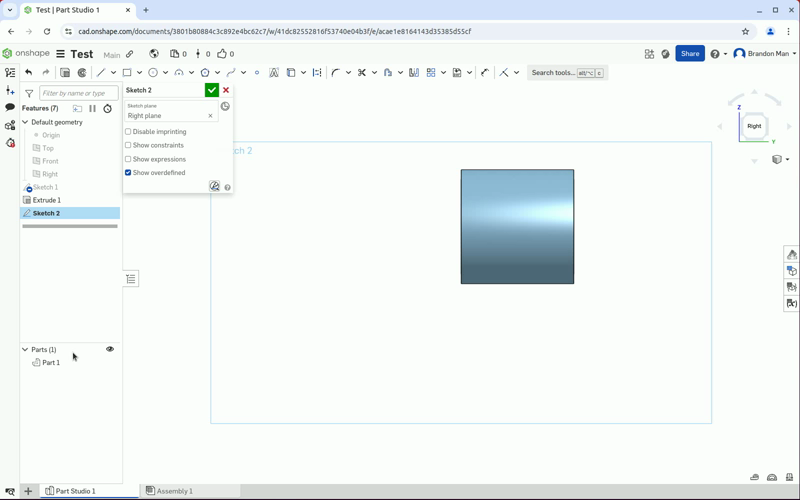
key(y)
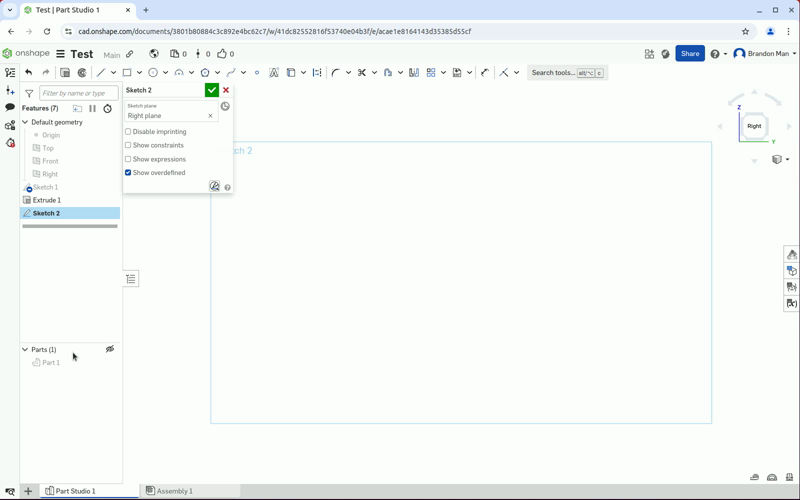
key(c)
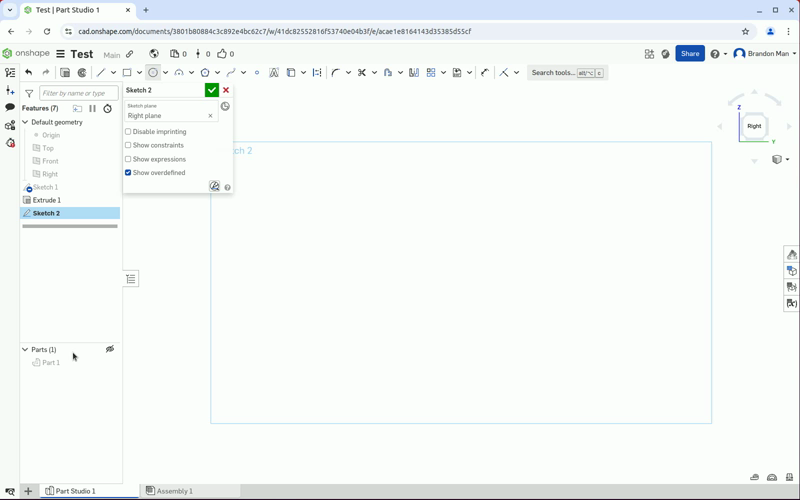
key_down(shift)
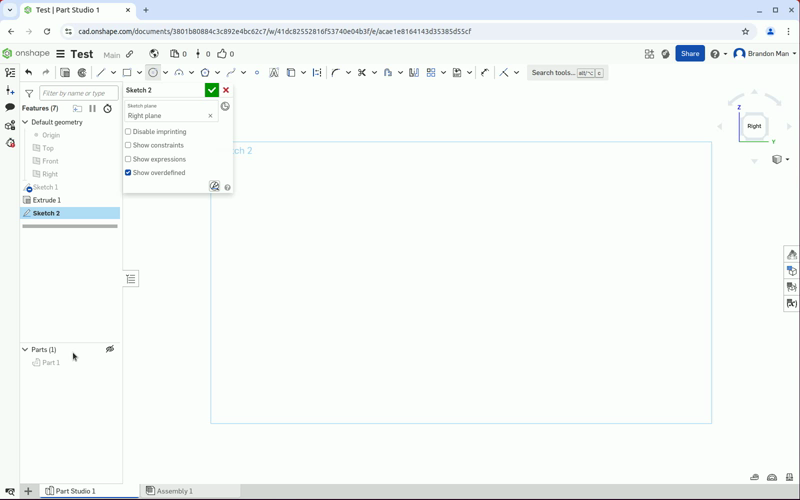
mouse_move(483, 305)
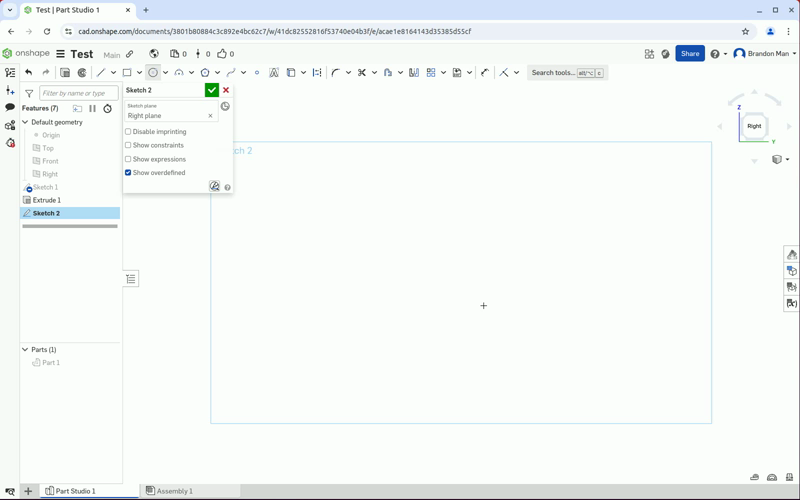
click(483, 305)
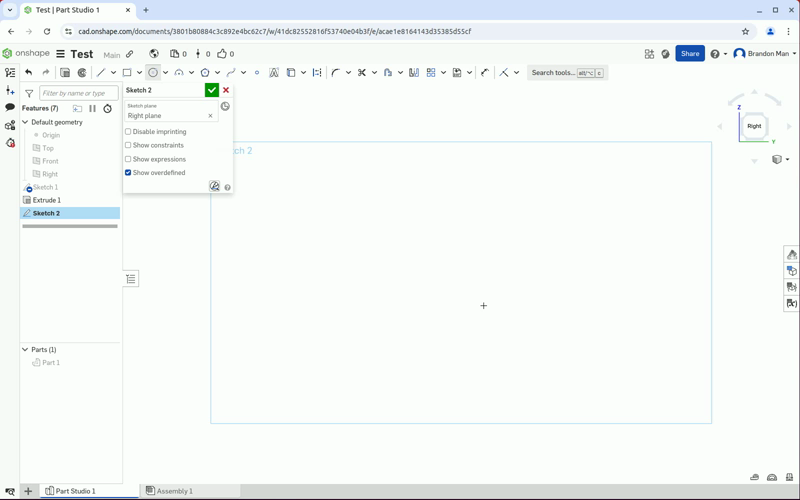
key_up(shift)
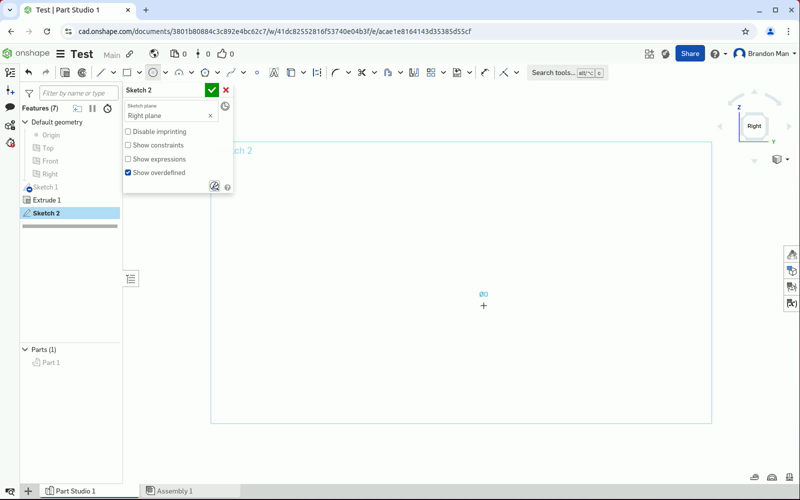
mouse_move(506, 305)
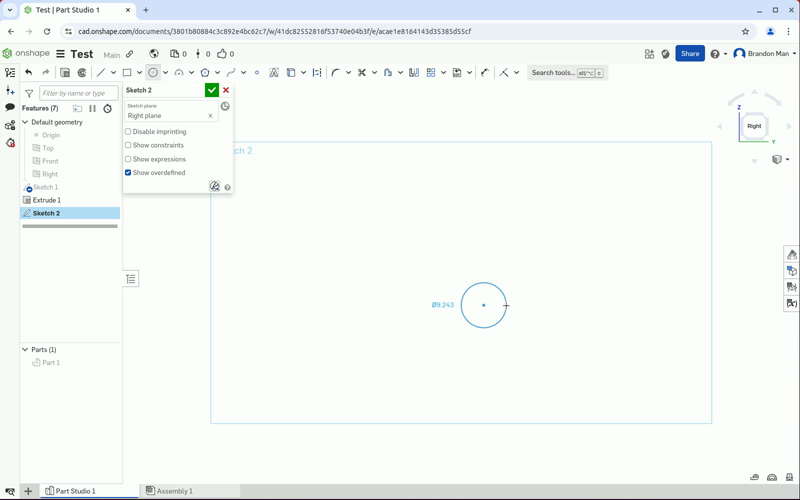
click(506, 305)
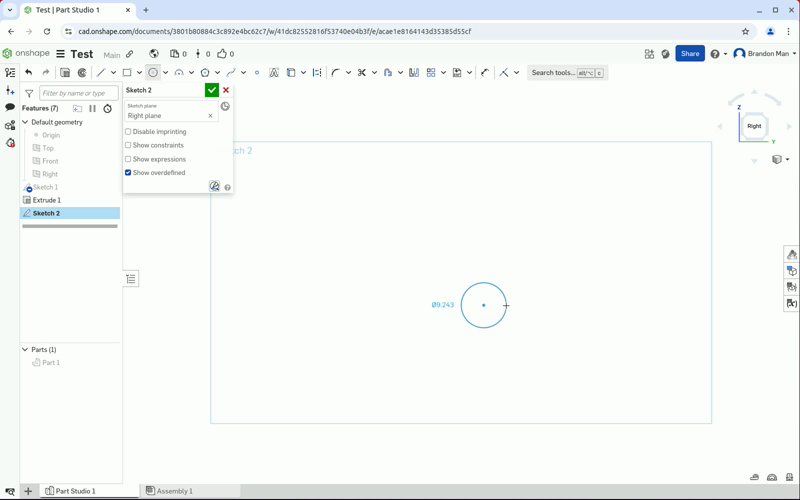
key(esc)
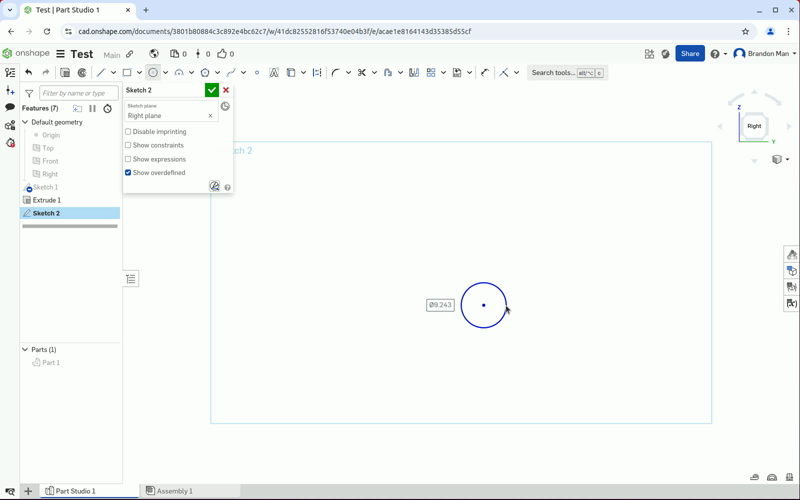
key(c)
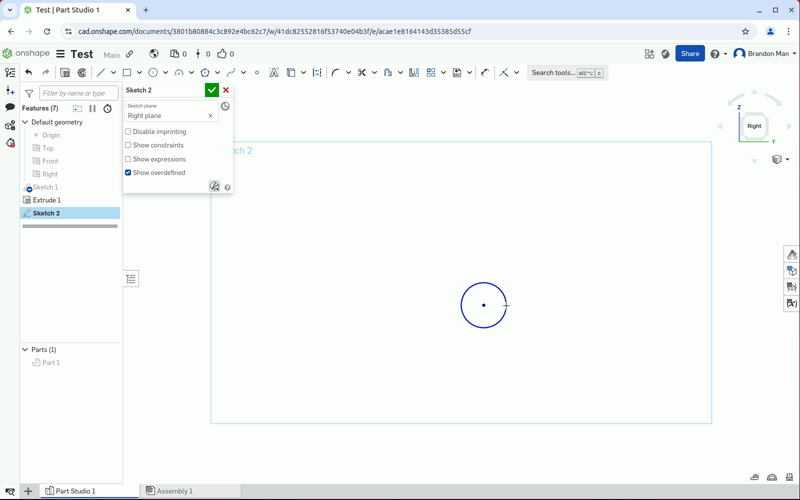
key_down(shift)
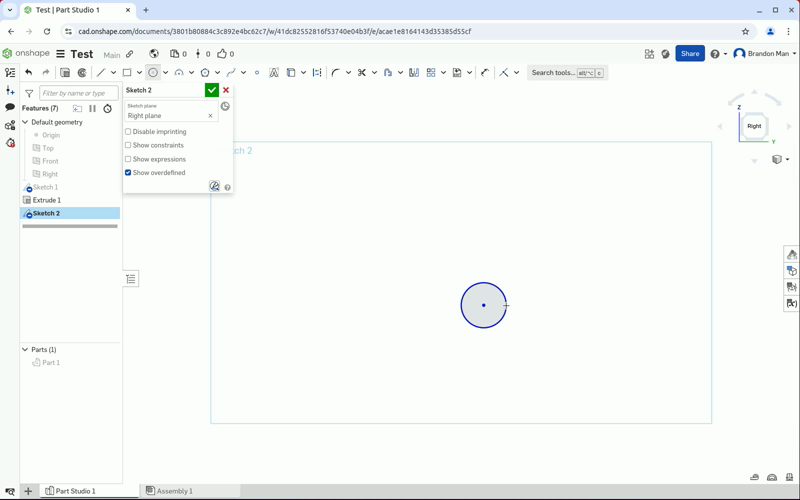
mouse_move(483, 305)
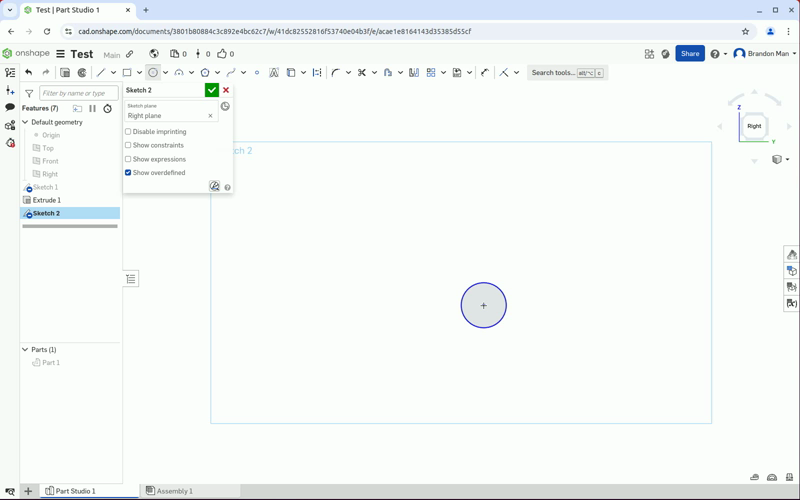
click(483, 305)
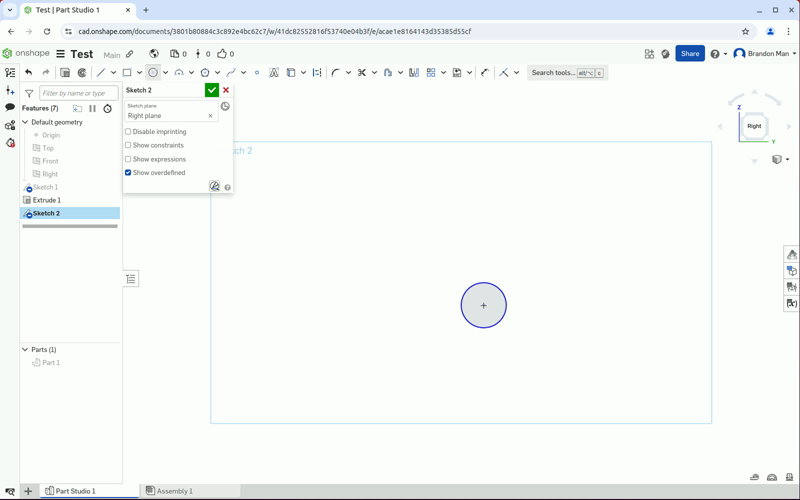
key_up(shift)
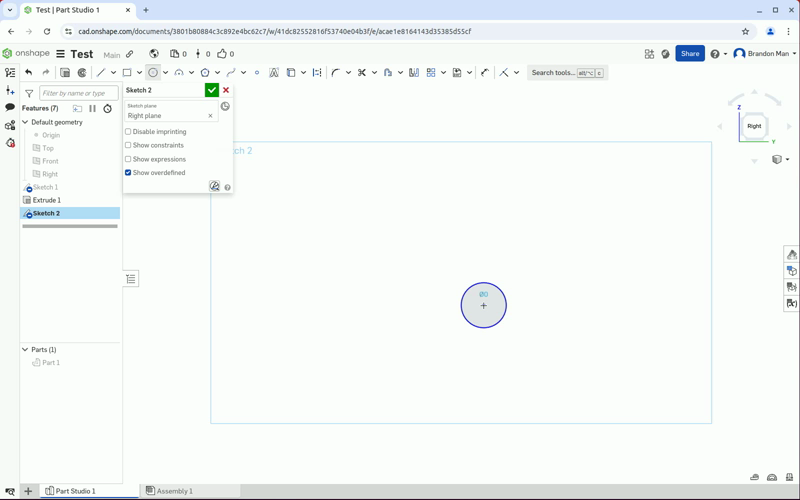
mouse_move(495, 305)
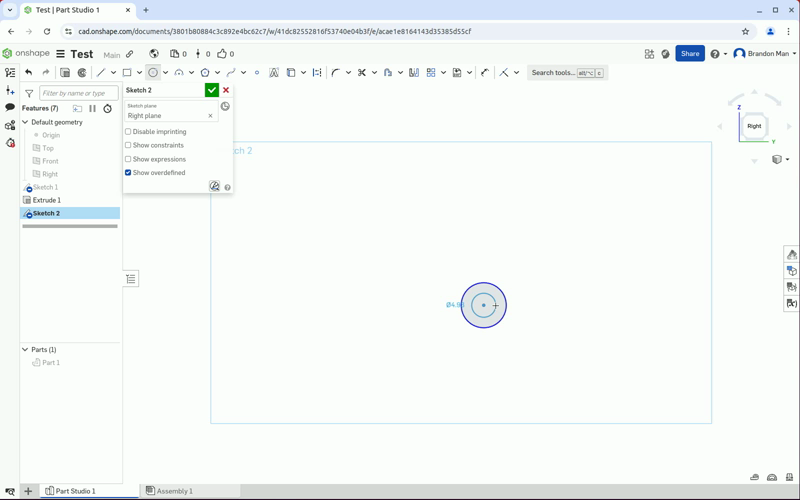
click(495, 305)
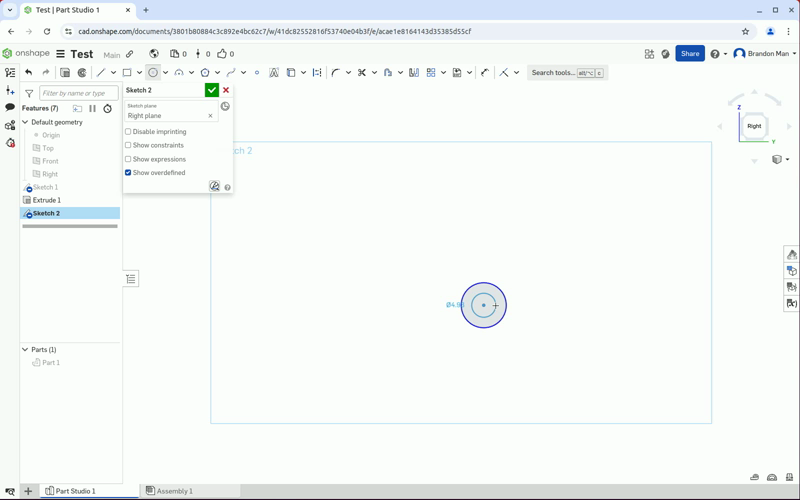
key(esc)
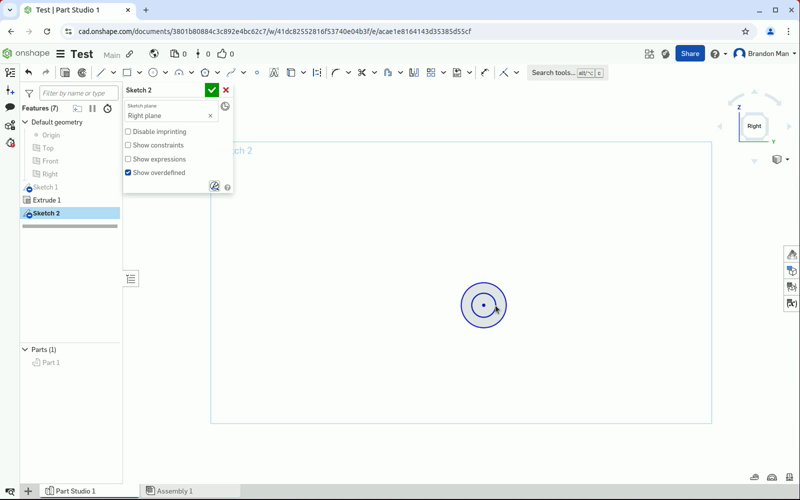
mouse_move(468, 306)
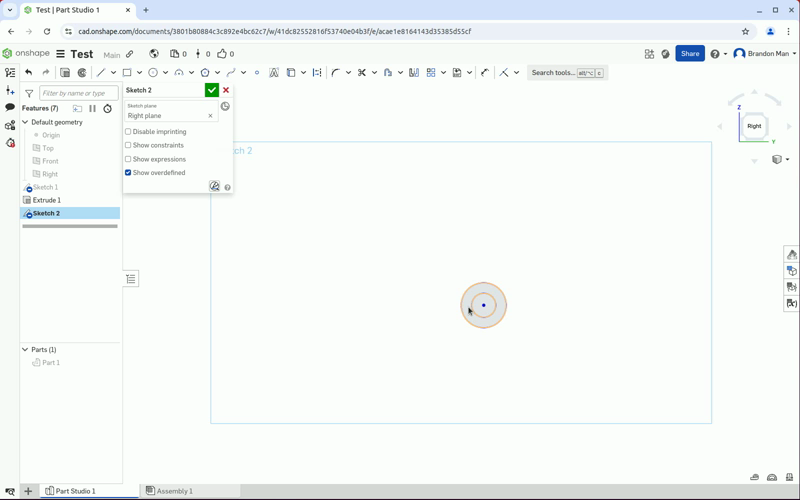
scroll(6)
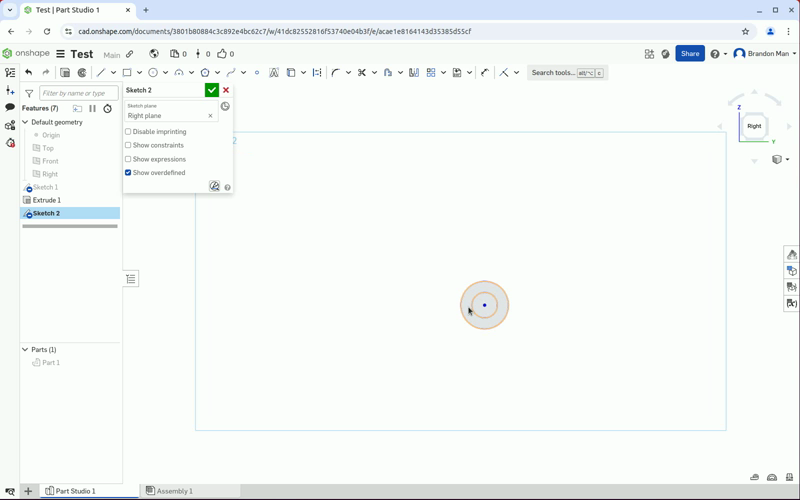
scroll(6)
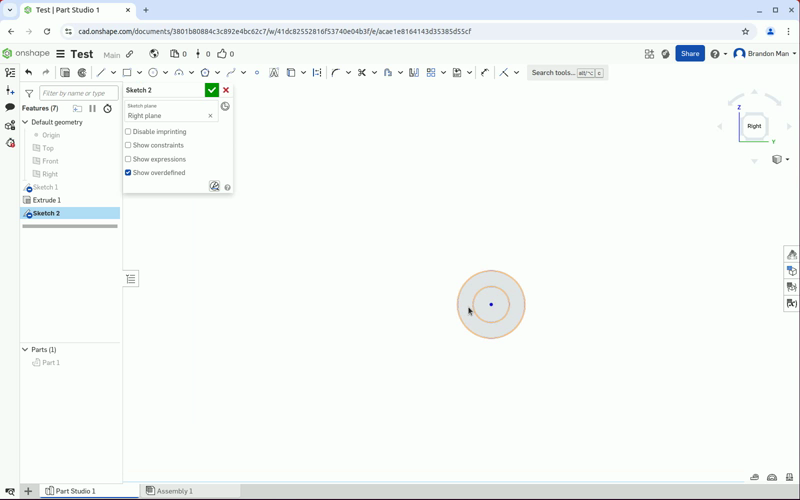
scroll(6)
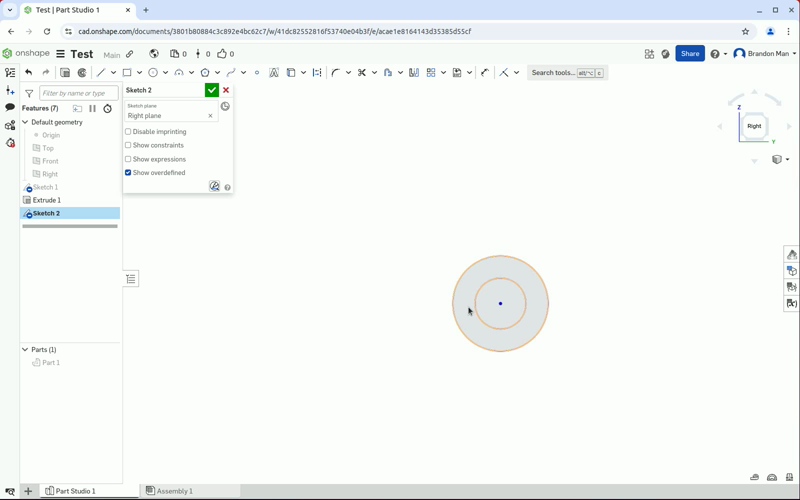
scroll(6)
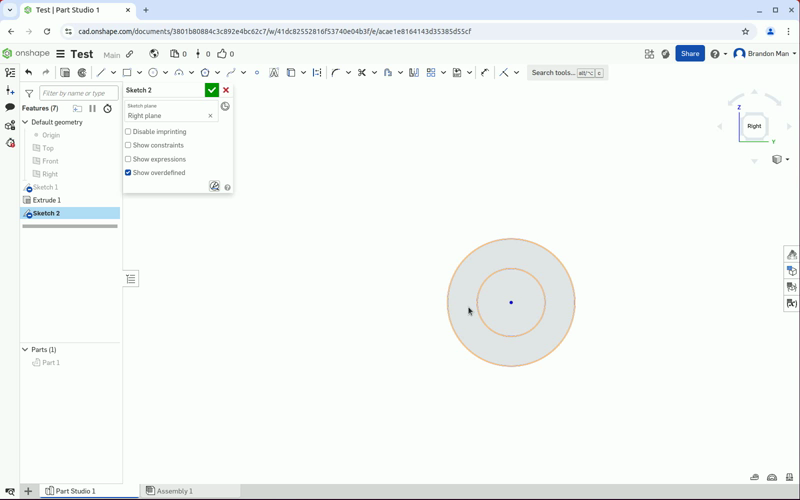
scroll(6)
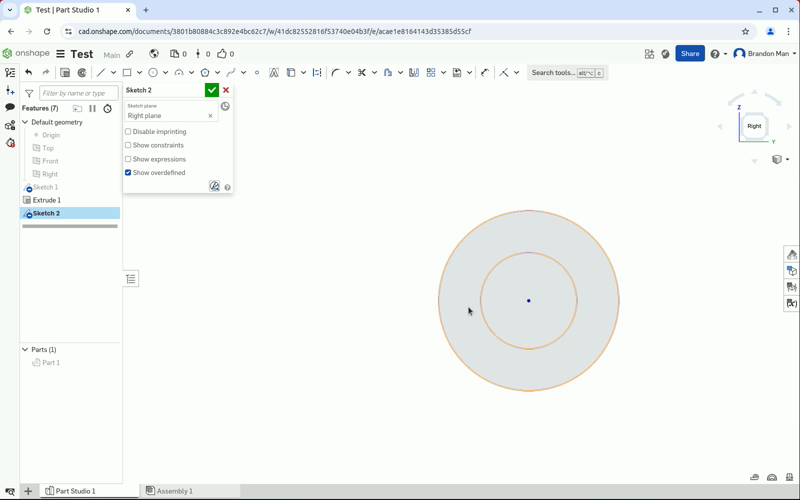
scroll(6)
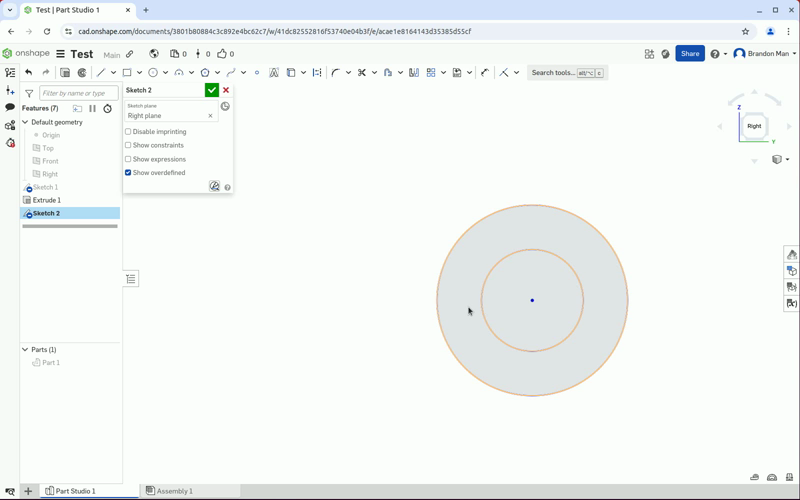
scroll(6)
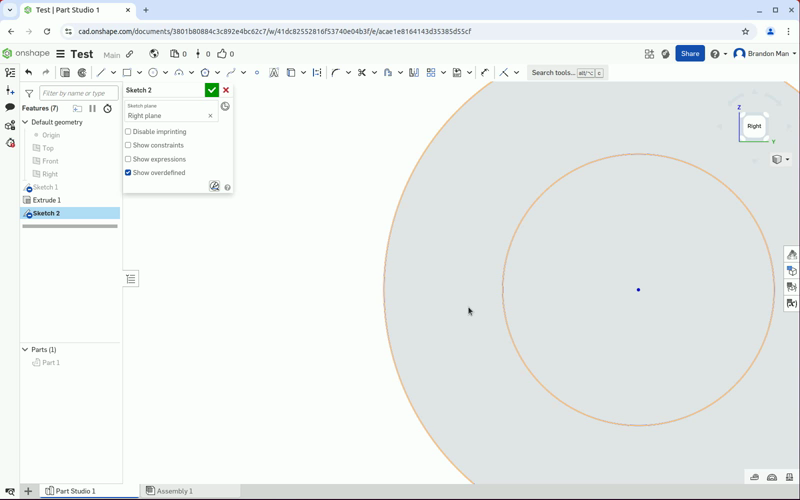
click(468, 306)
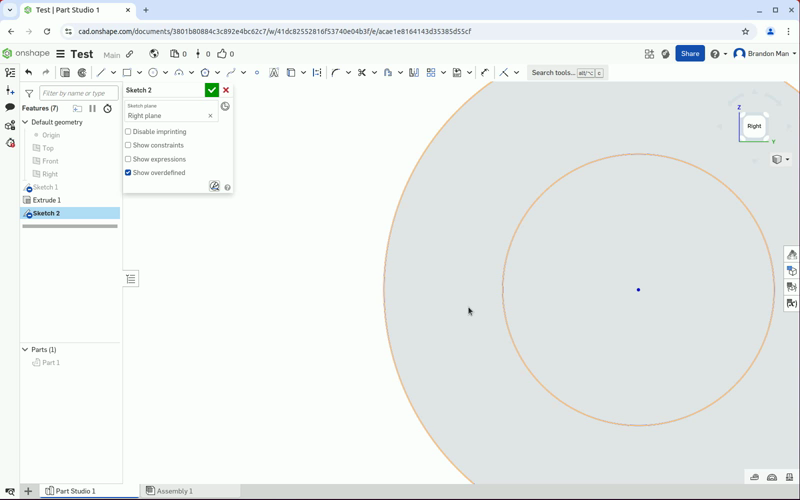
scroll(-6)
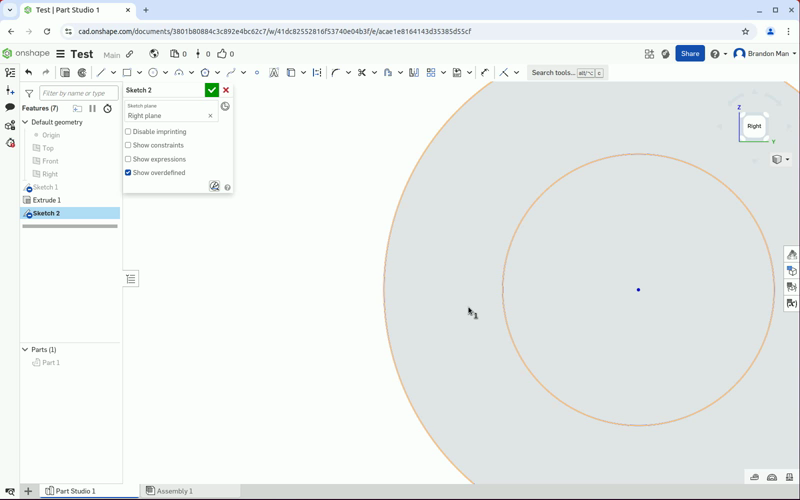
scroll(-6)
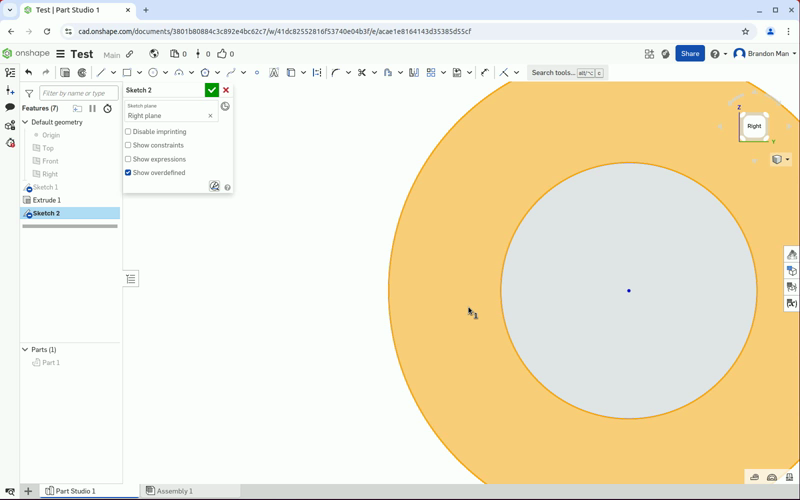
scroll(-6)
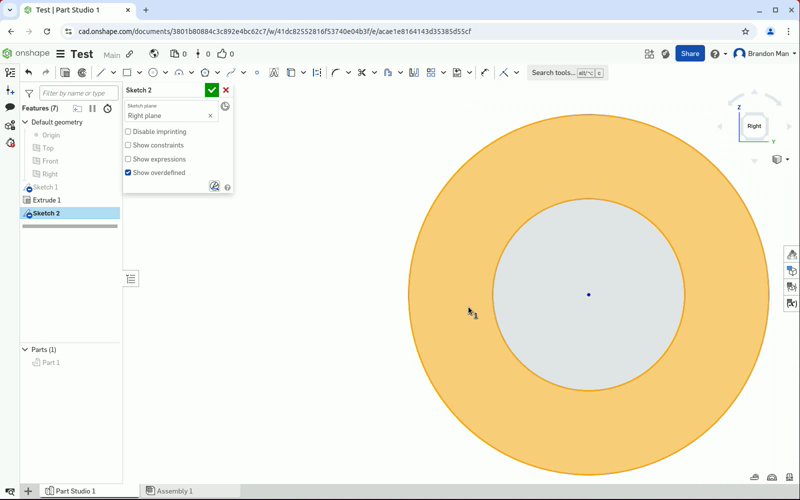
scroll(-6)
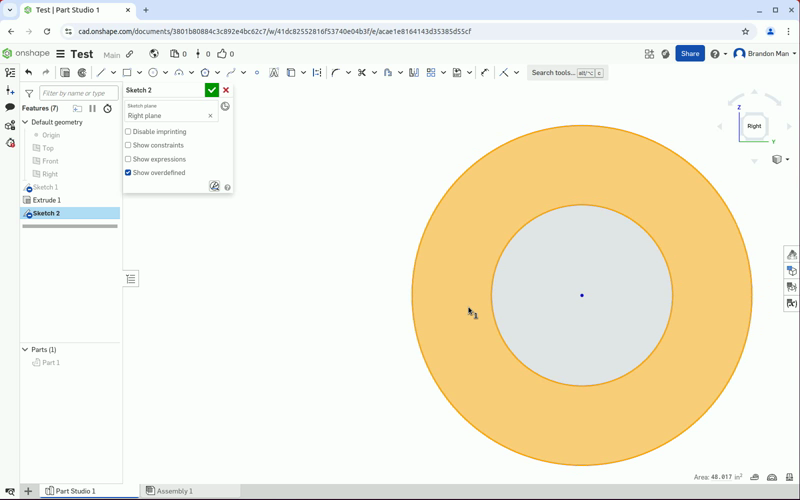
scroll(-6)
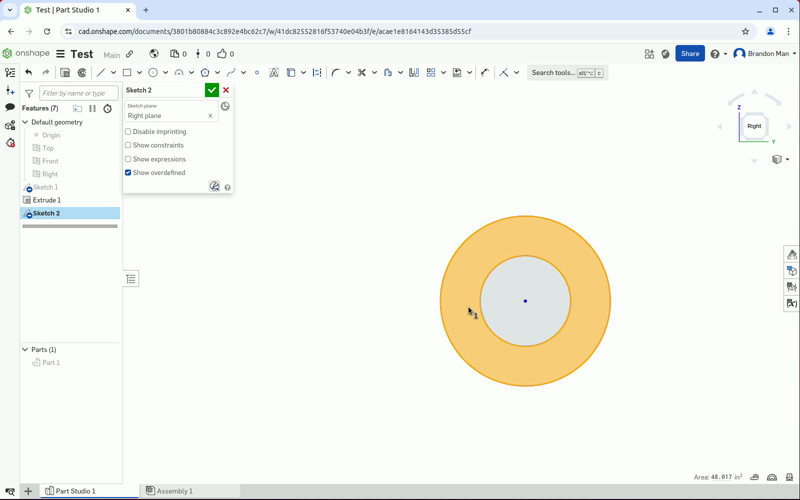
scroll(-6)
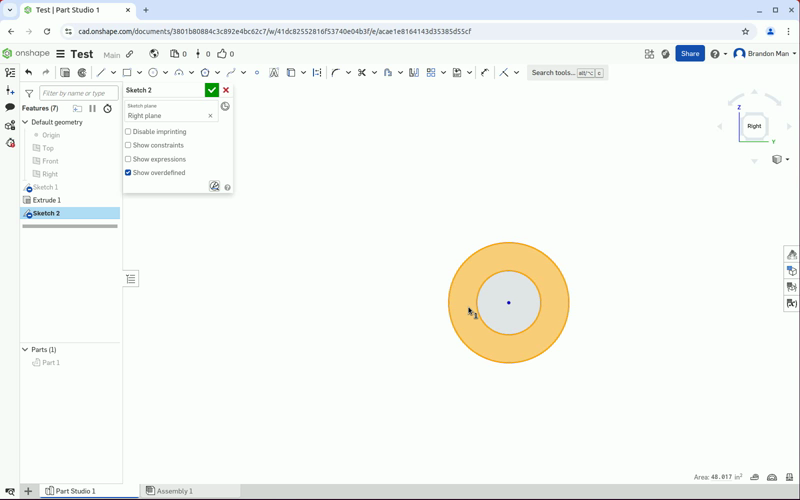
scroll(-6)
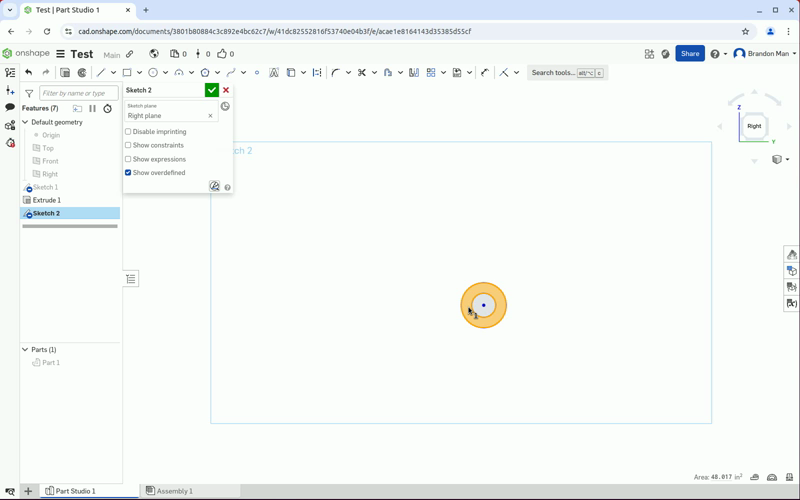
mouse_move(73, 352)
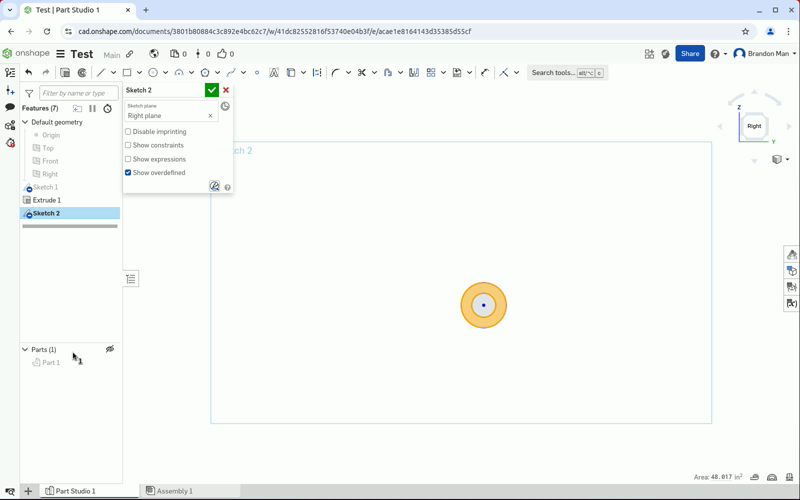
key(shift+y)
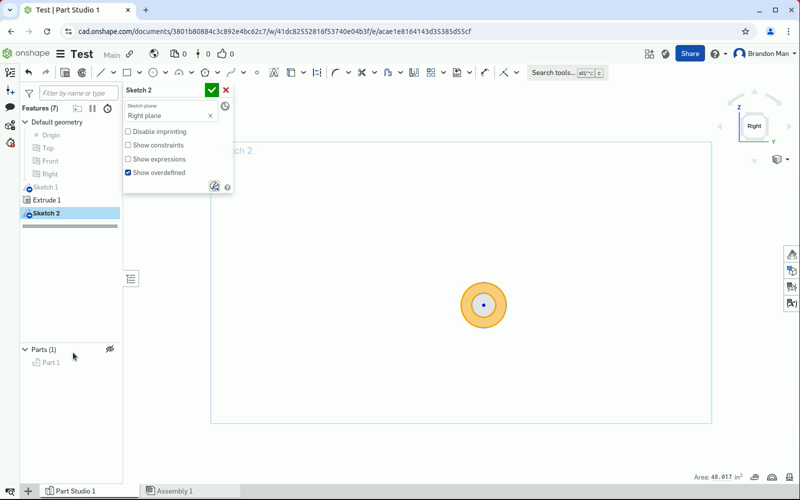
key(shift+e)
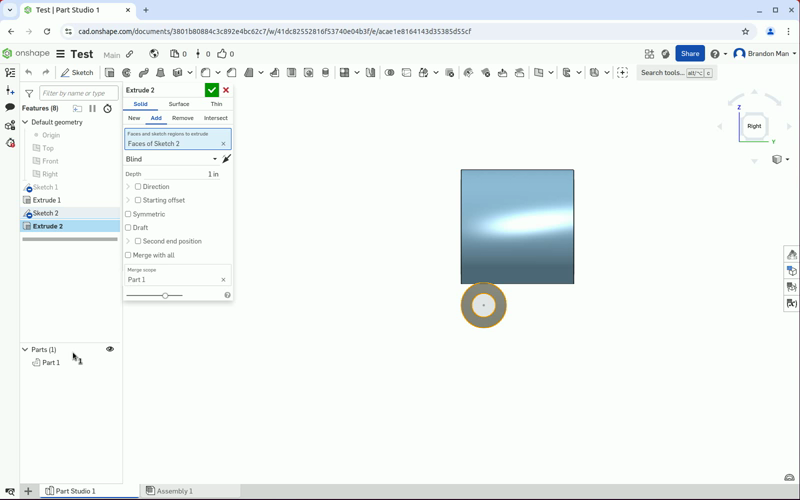
mouse_move(143, 106)
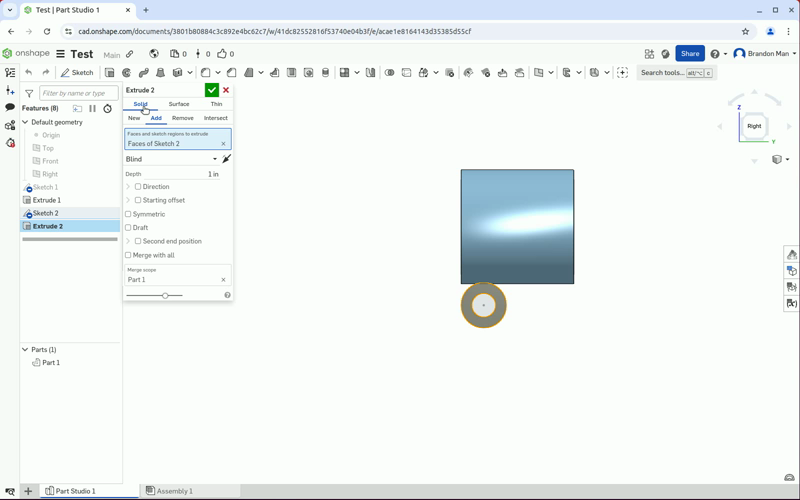
click(143, 106)
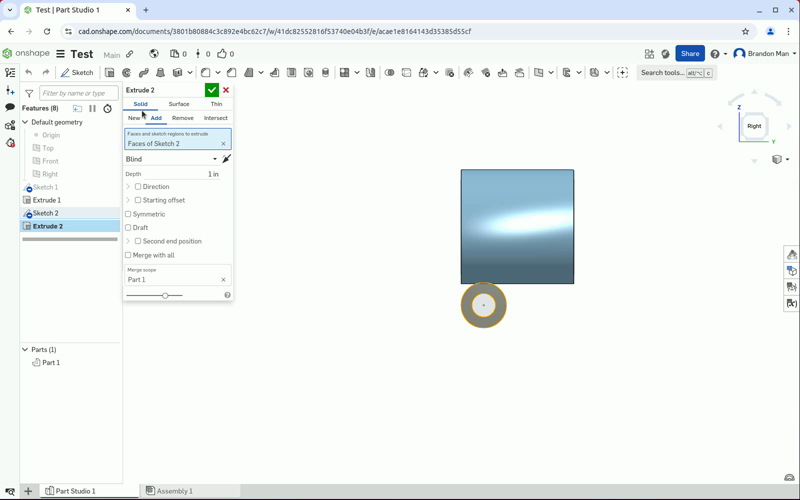
mouse_move(137, 120)
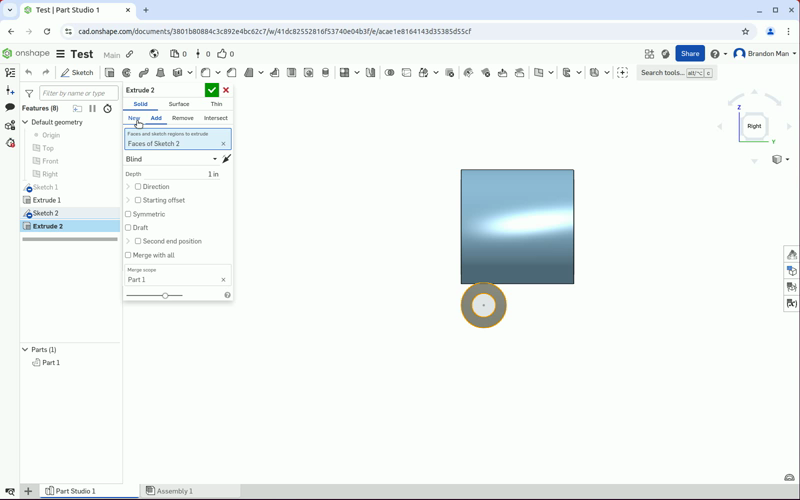
click(137, 120)
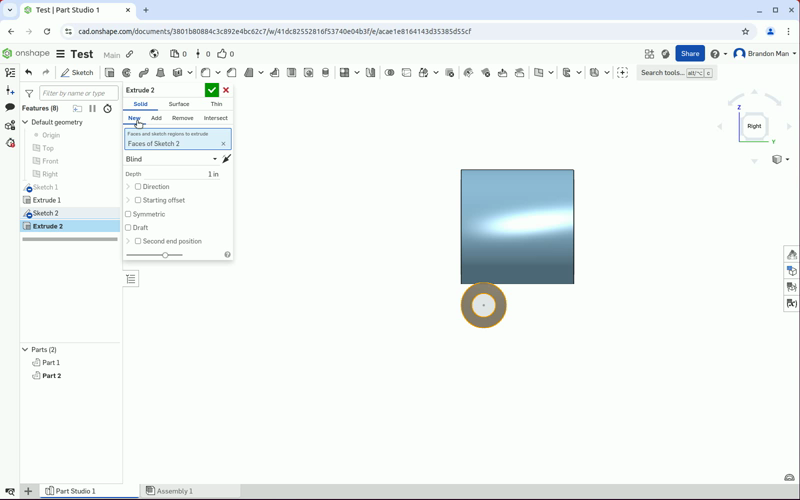
key(tab, 4)
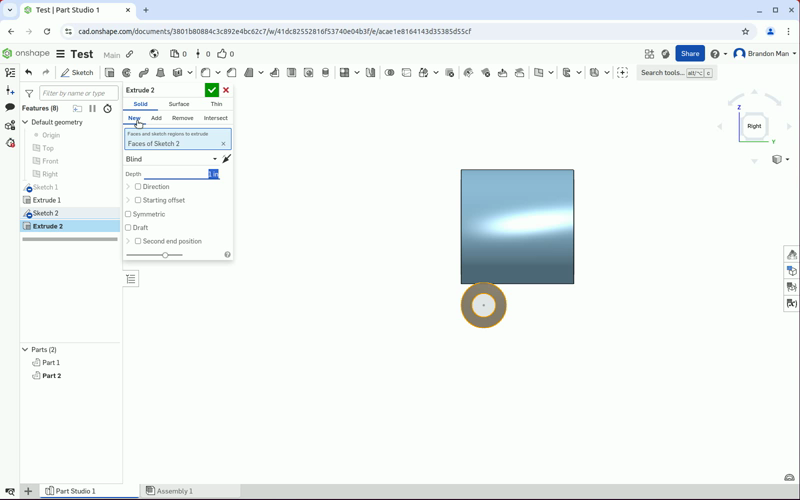
text(27.922)
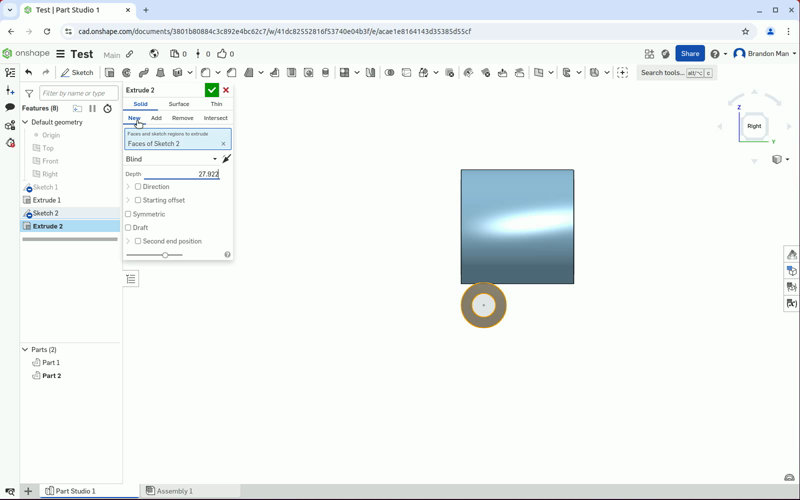
key(tab, 3)
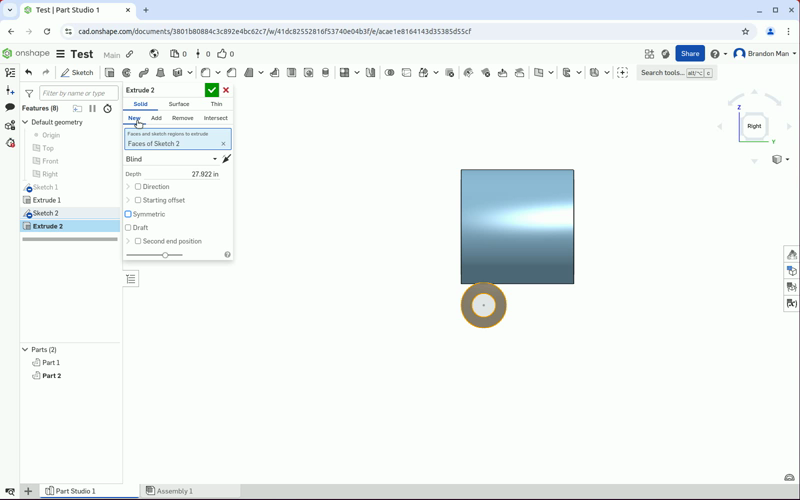
key(space)
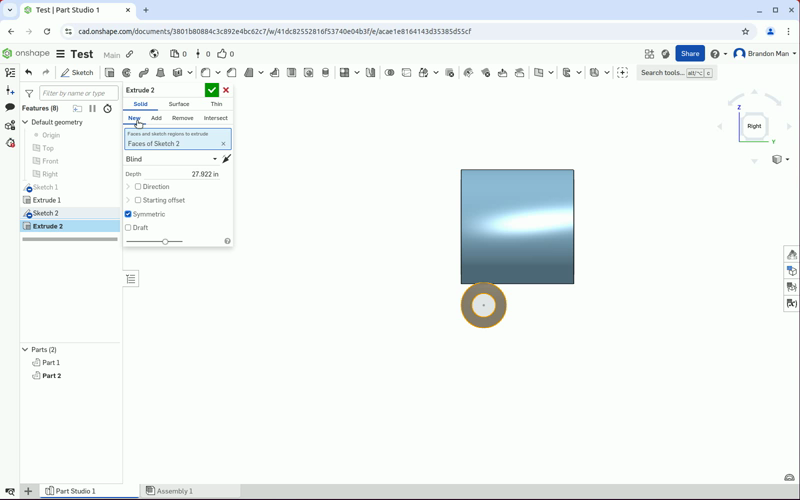
key(enter)
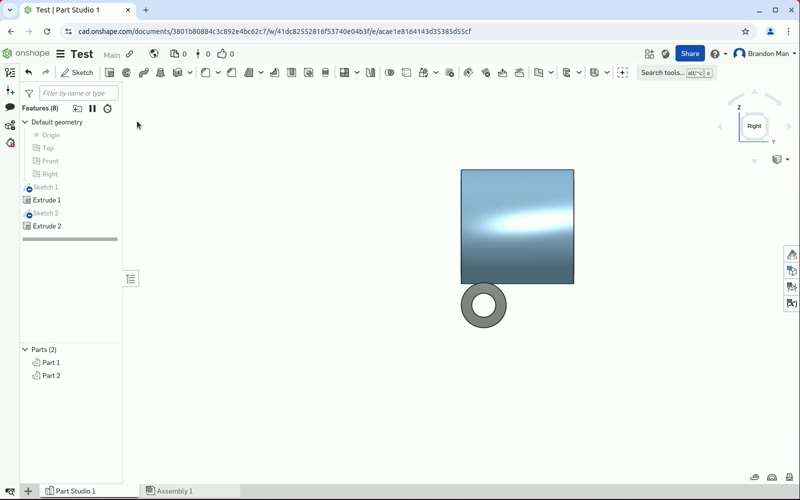
key(shift+h)
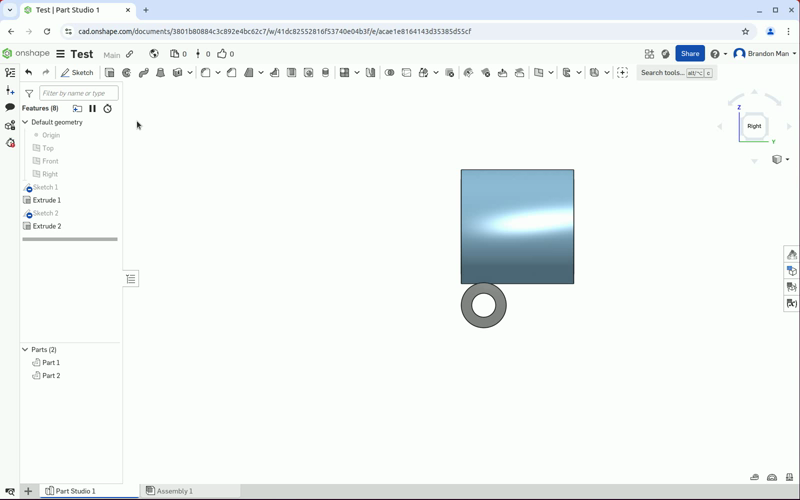
key(shift+h)
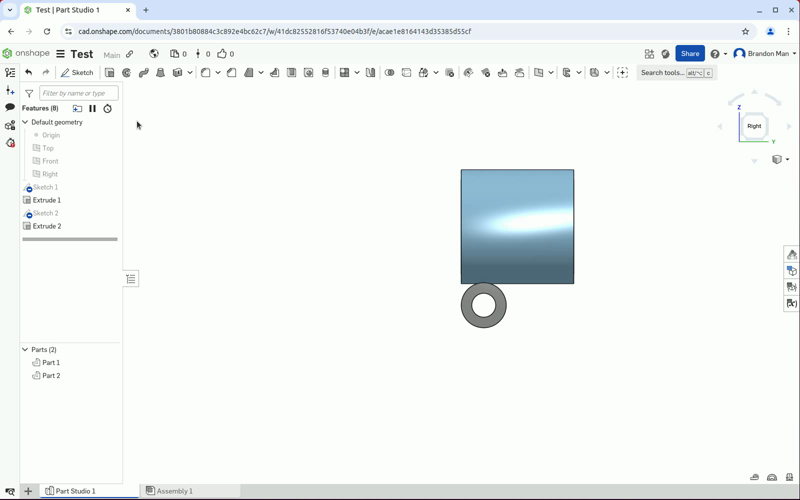
mouse_move(73, 189)
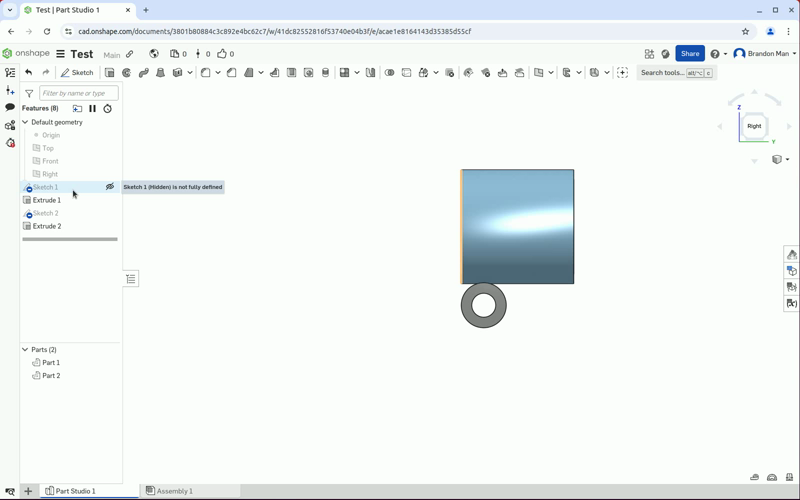
click(73, 189)
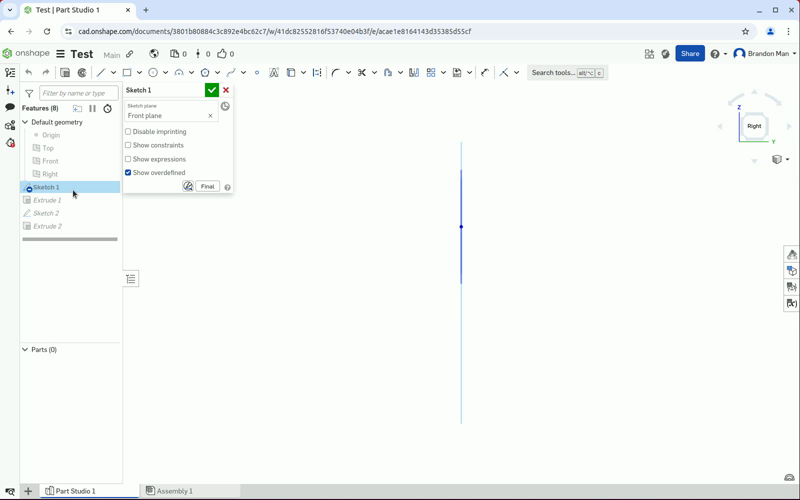
mouse_move(229, 92)
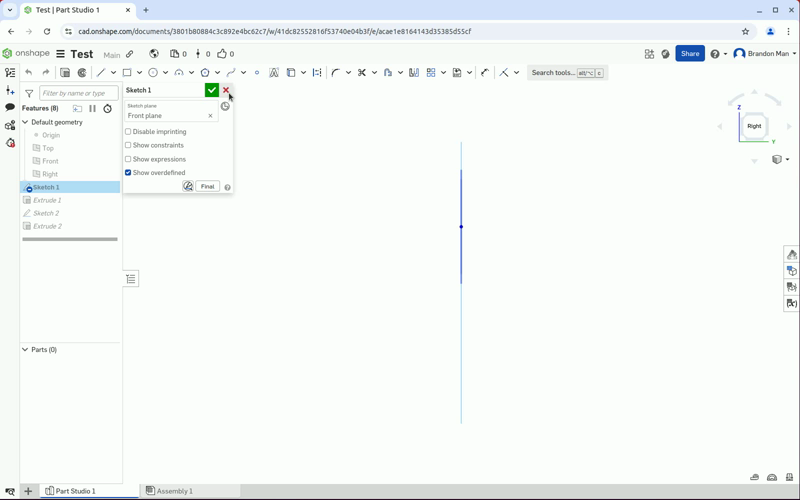
click(229, 92)
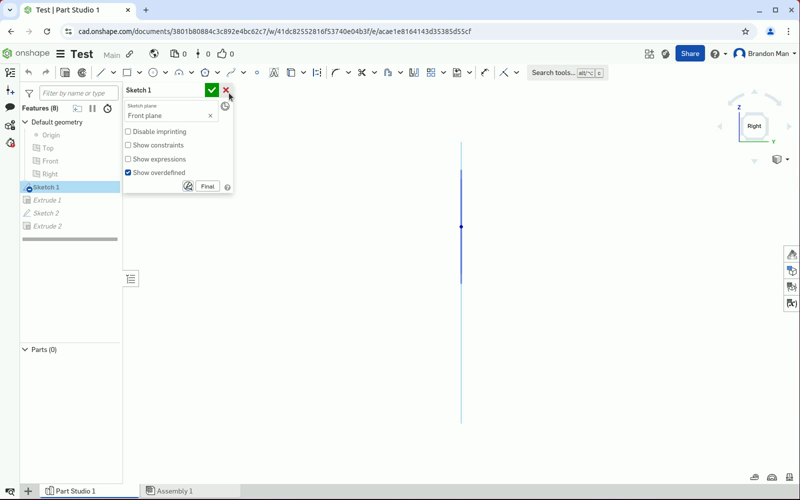
key(shift+s)
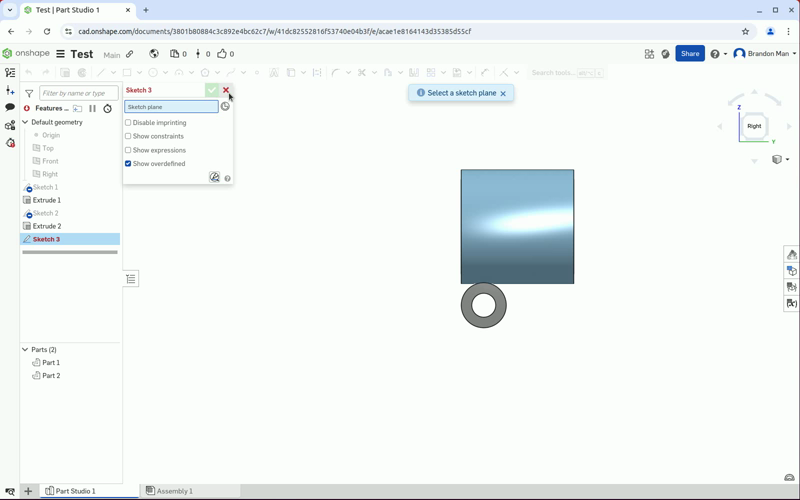
mouse_move(73, 176)
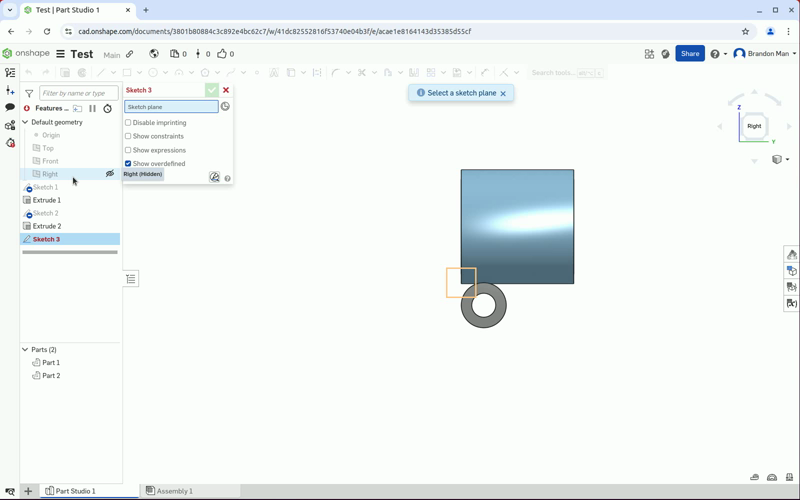
click(73, 176)
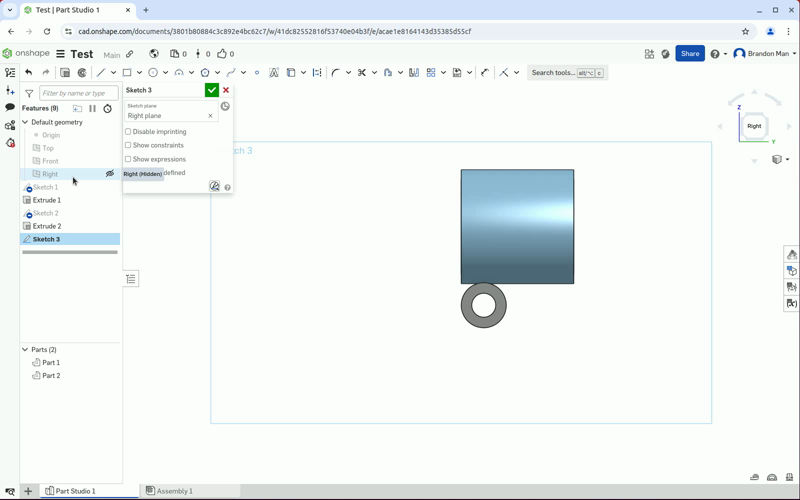
mouse_move(73, 352)
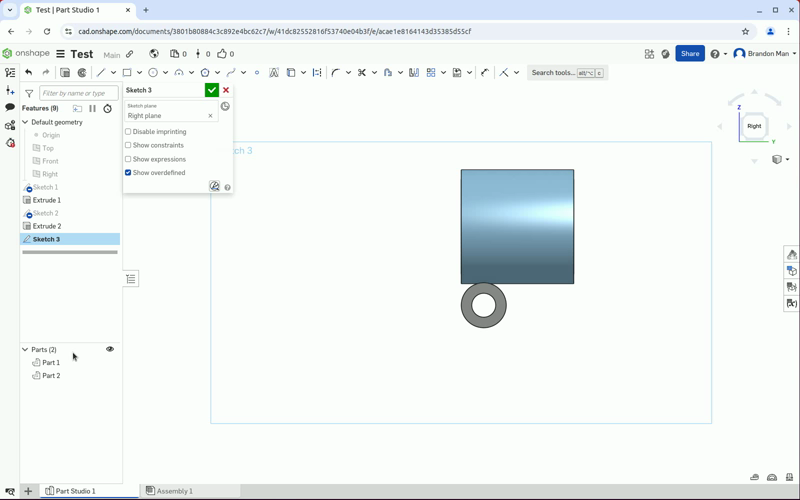
key(y)
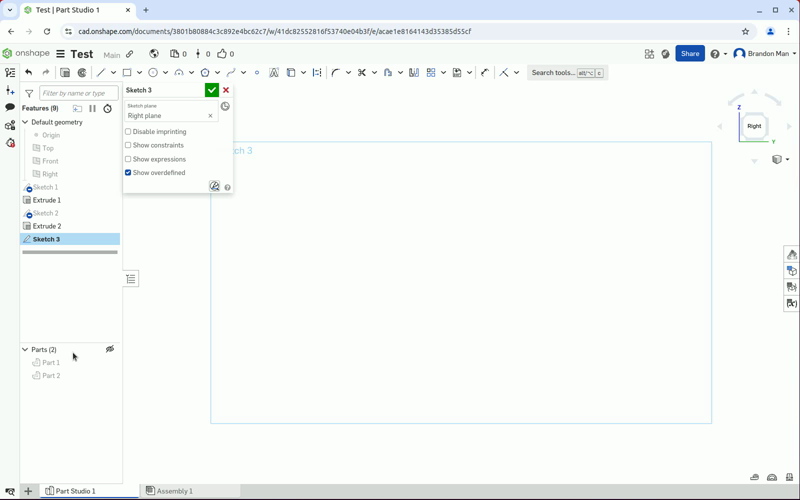
key(l)
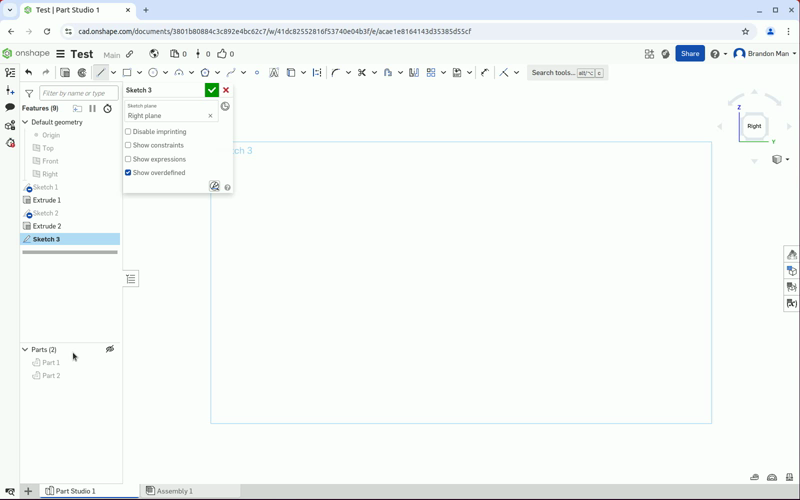
key_down(shift)
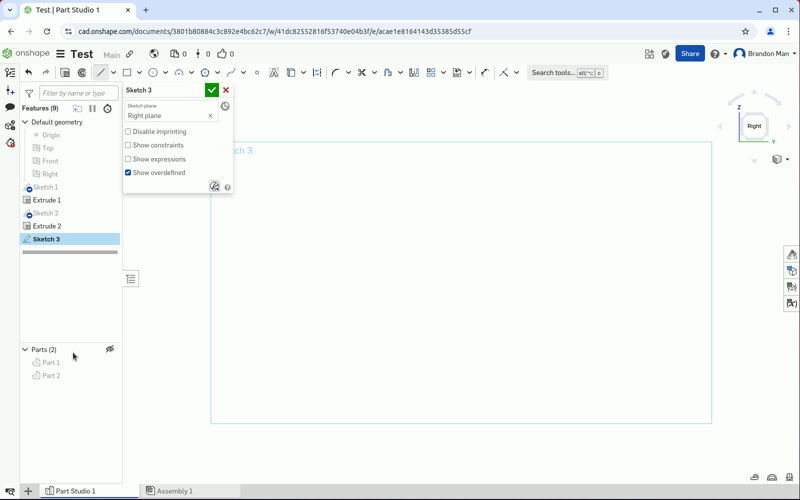
mouse_move(505, 305)
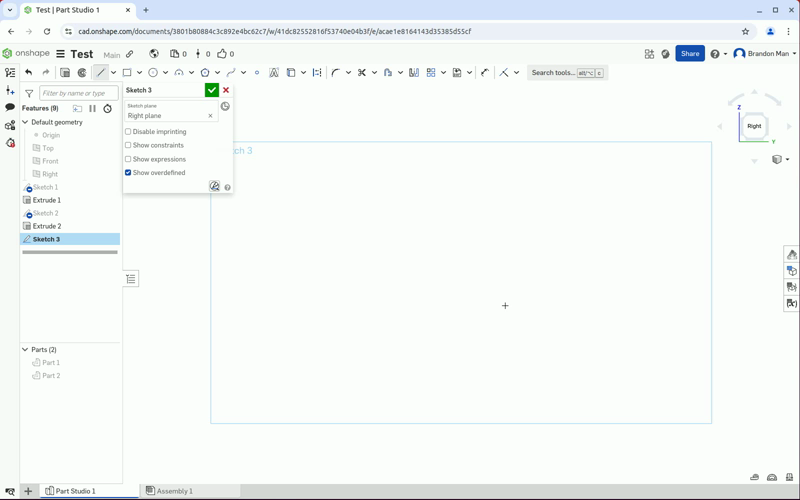
click(505, 305)
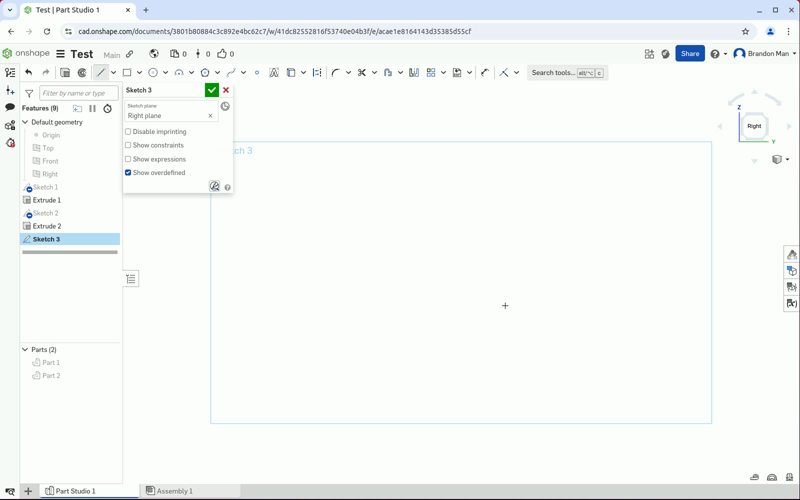
key_up(shift)
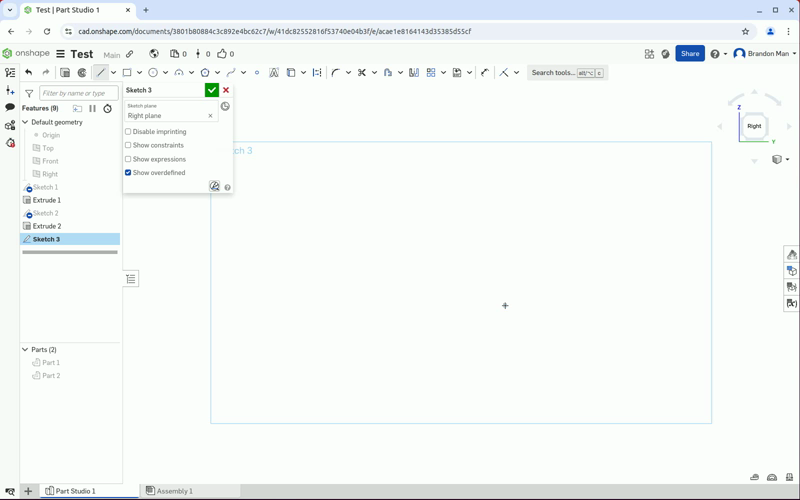
key_down(shift)
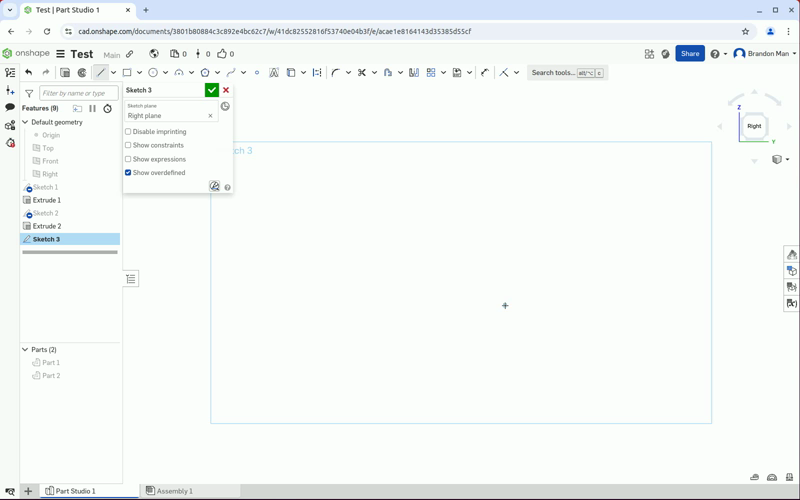
mouse_move(573, 282)
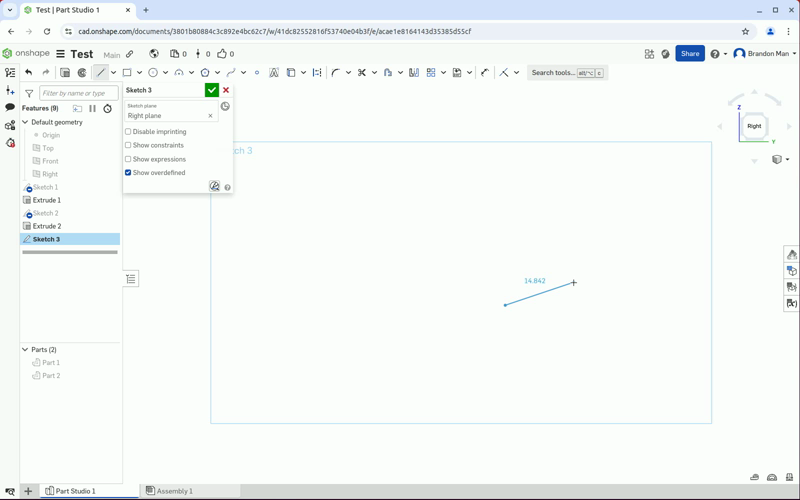
click(573, 282)
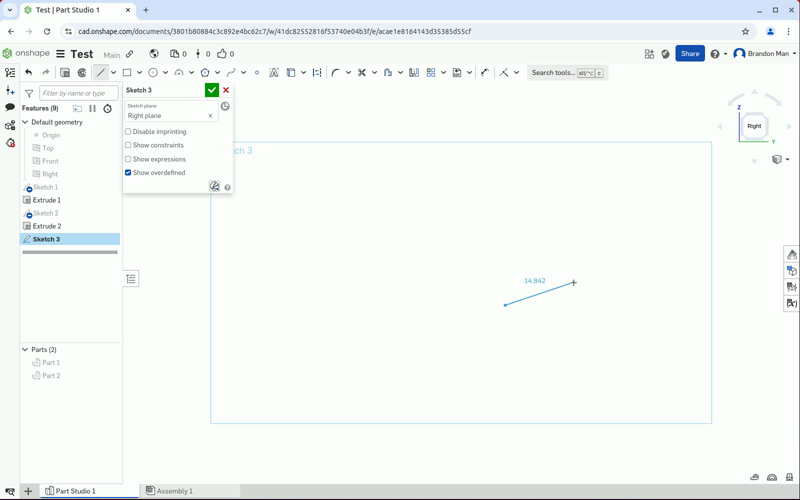
key_up(shift)
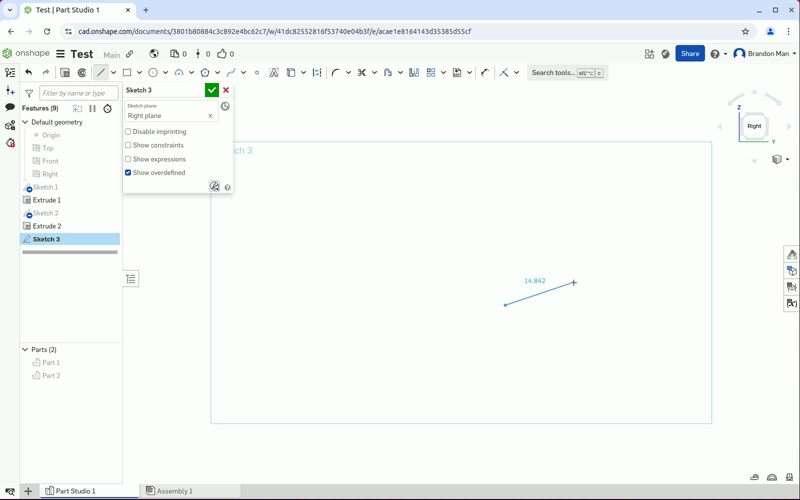
key_down(shift)
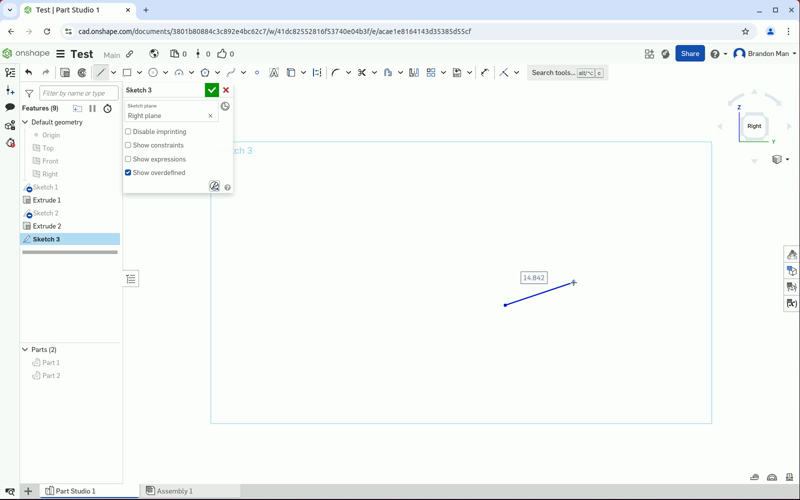
mouse_move(505, 282)
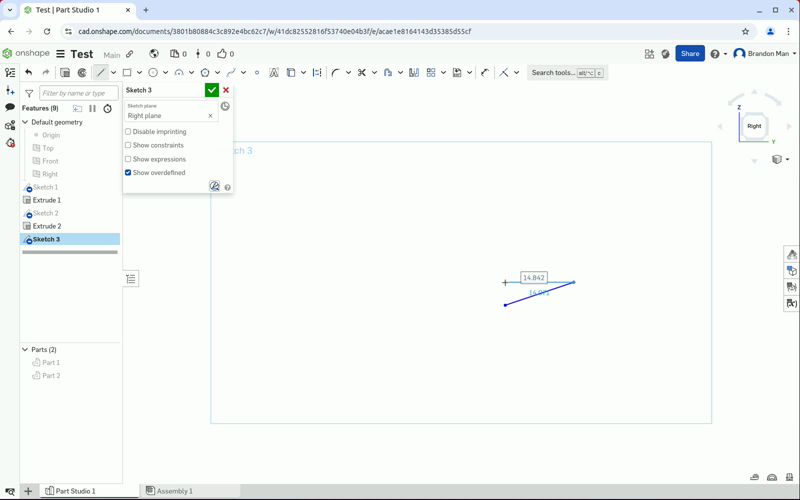
click(505, 282)
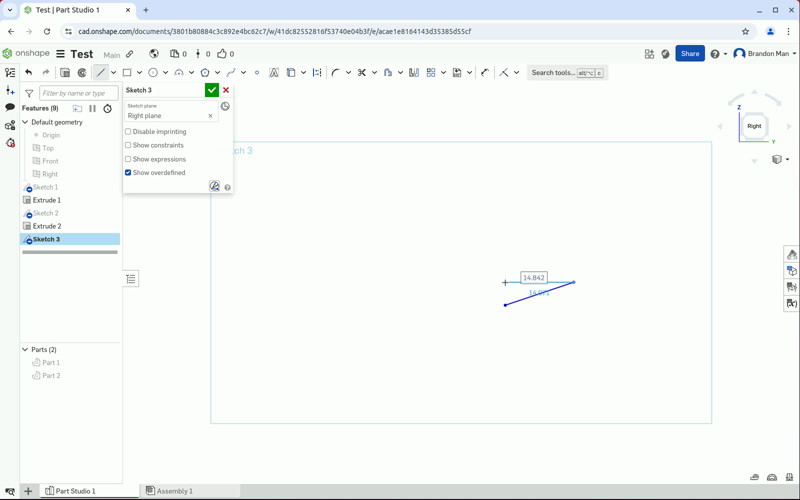
key_up(shift)
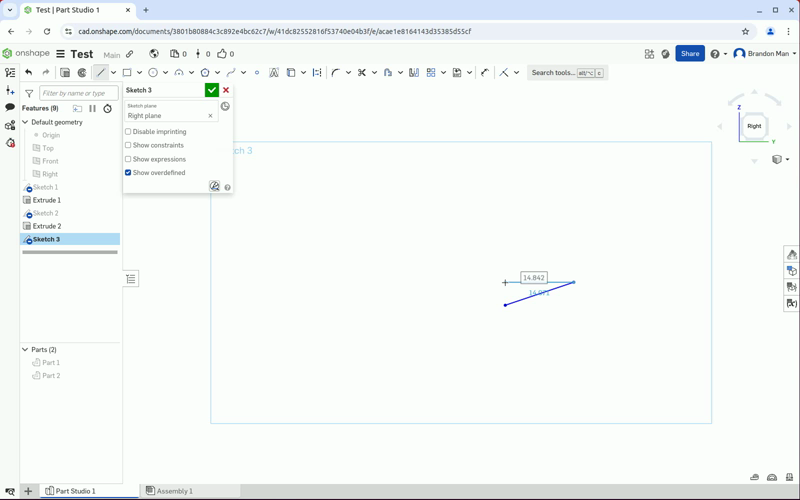
mouse_move(535, 282)
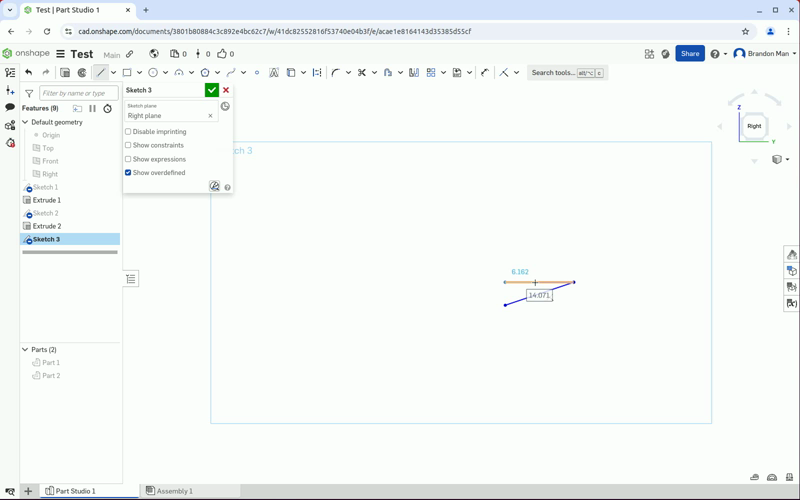
key_down(shift)
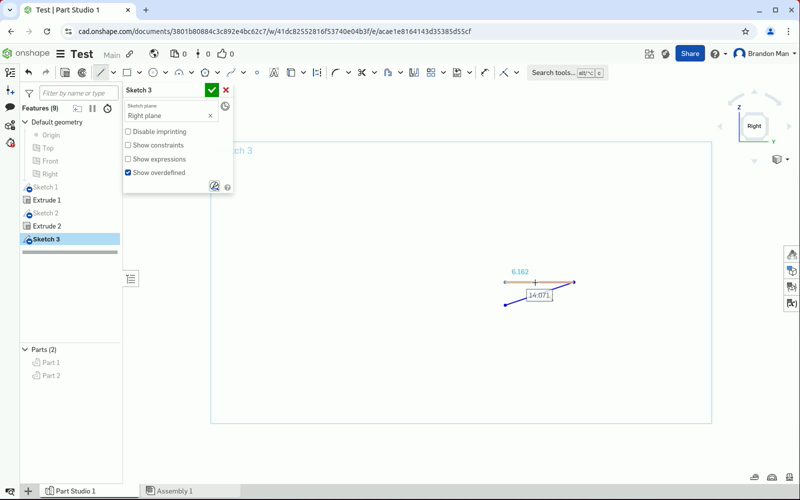
mouse_move(505, 305)
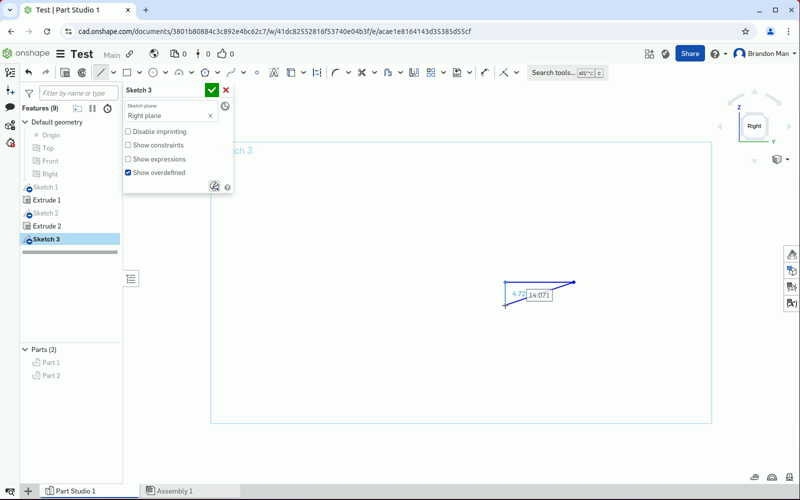
key_up(shift)
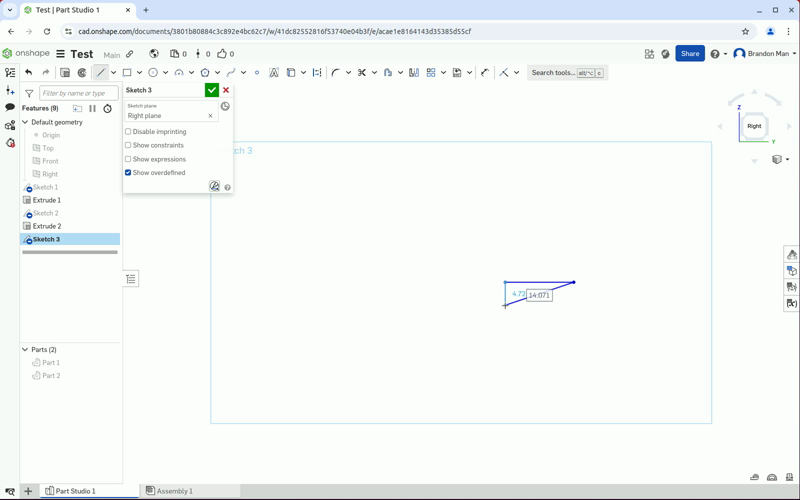
click(505, 305)
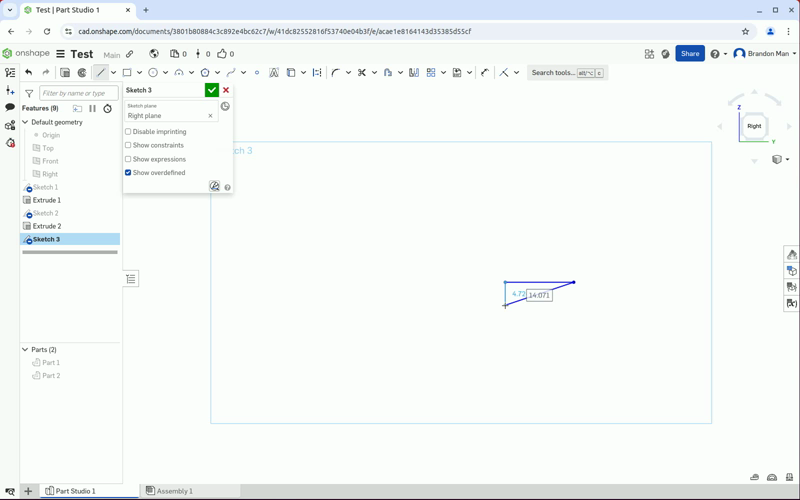
key(esc)
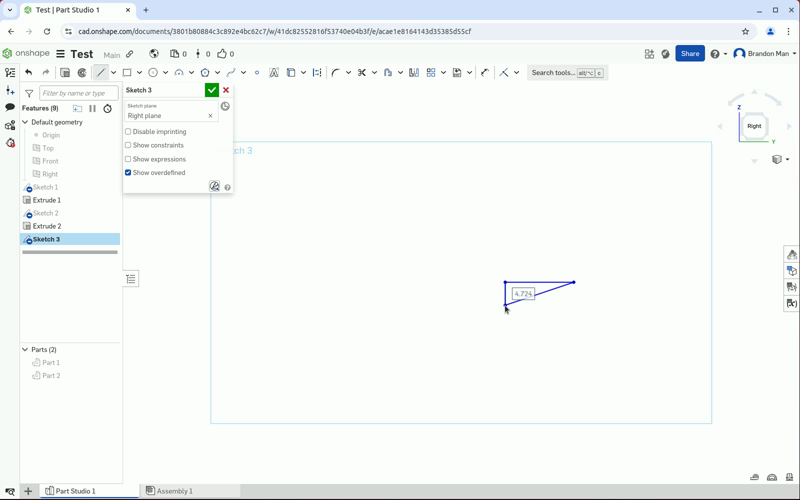
mouse_move(521, 287)
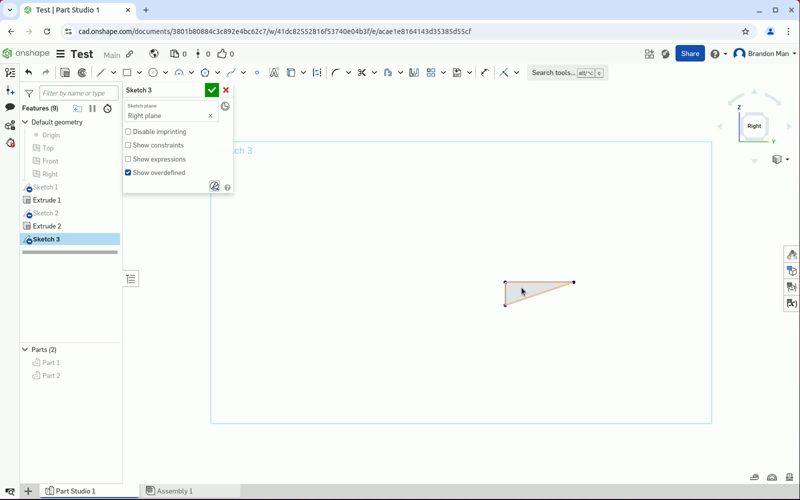
scroll(6)
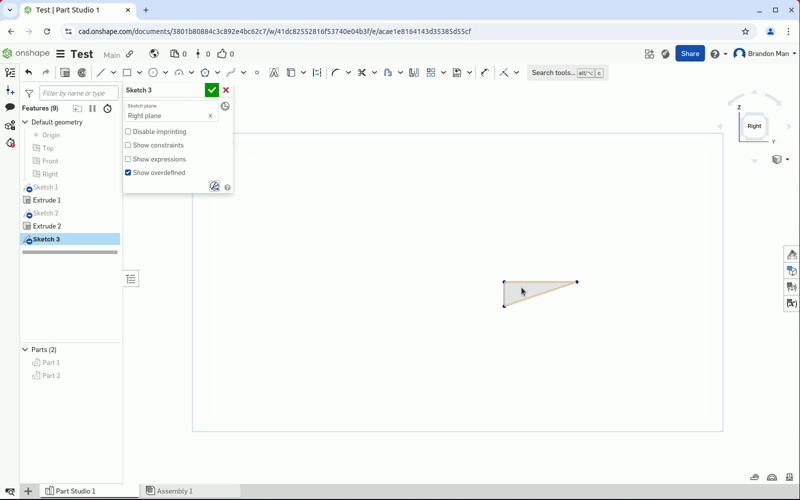
scroll(6)
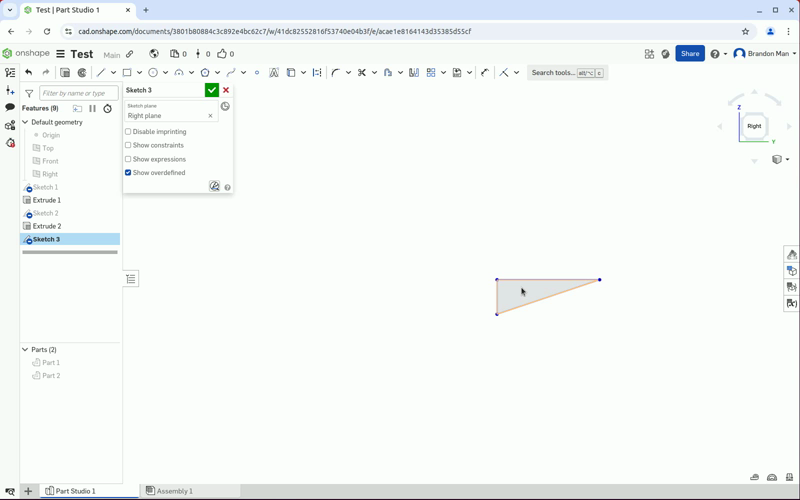
scroll(6)
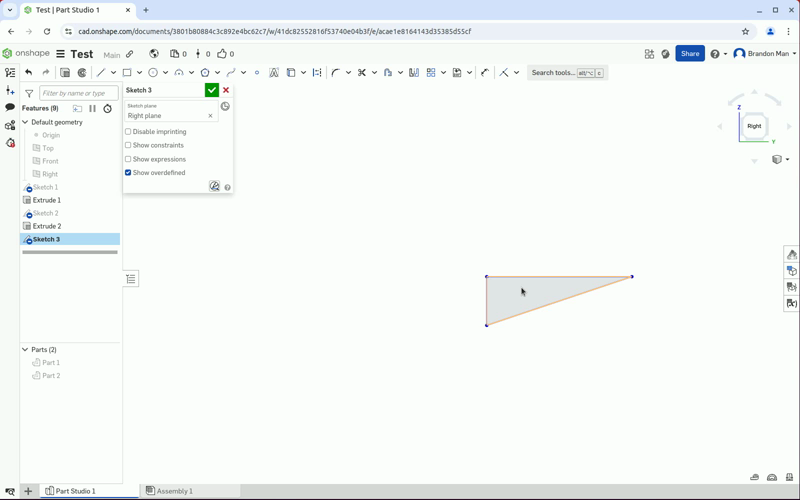
scroll(6)
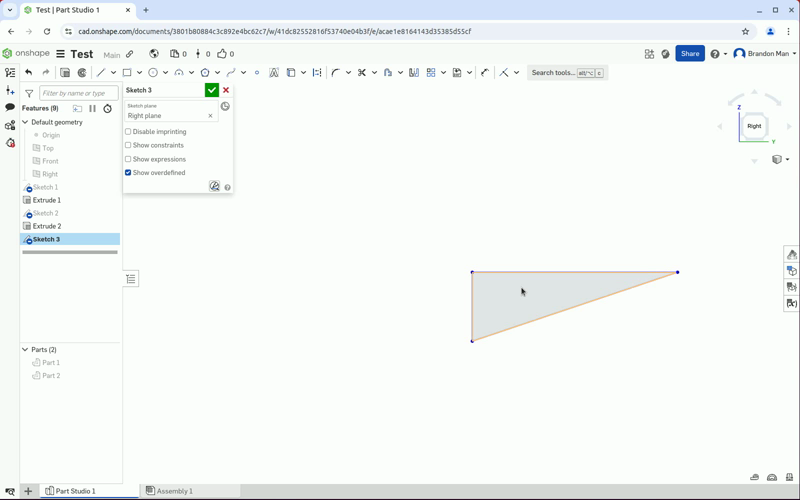
scroll(6)
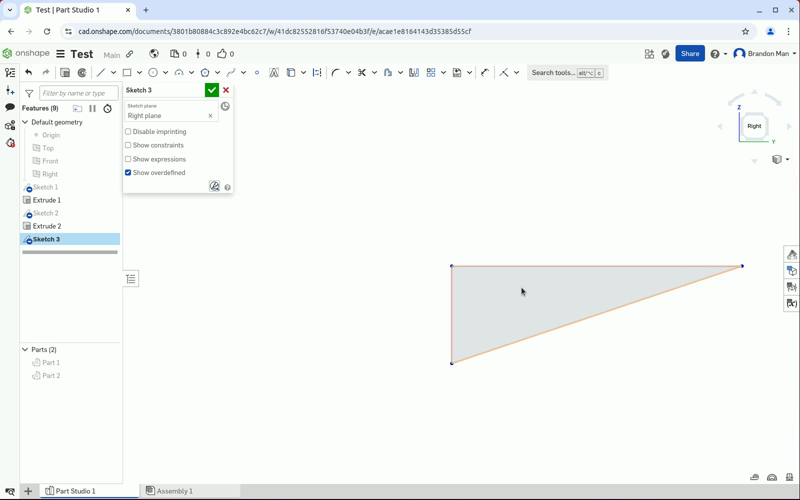
scroll(6)
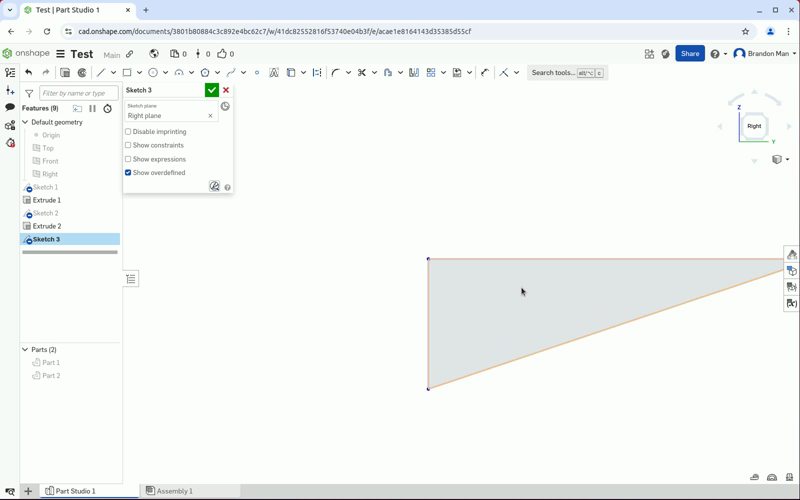
scroll(6)
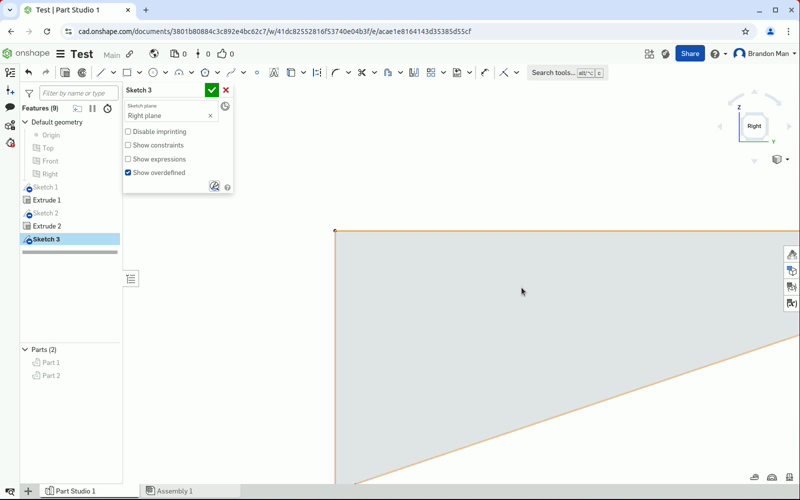
click(521, 287)
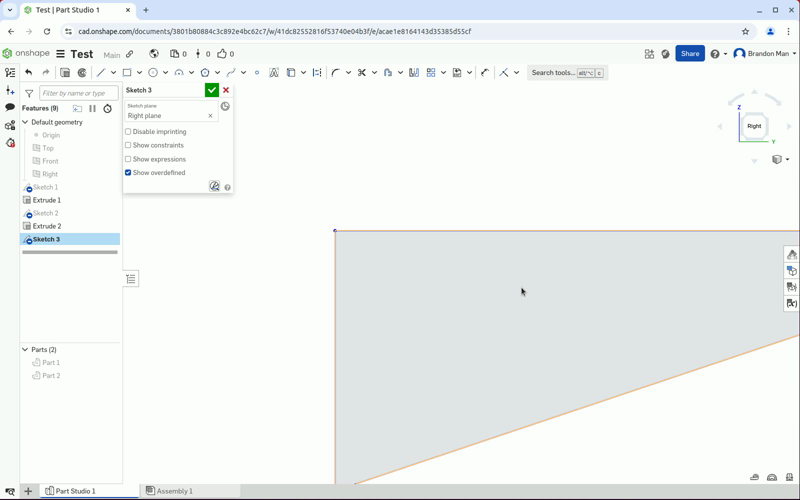
scroll(-6)
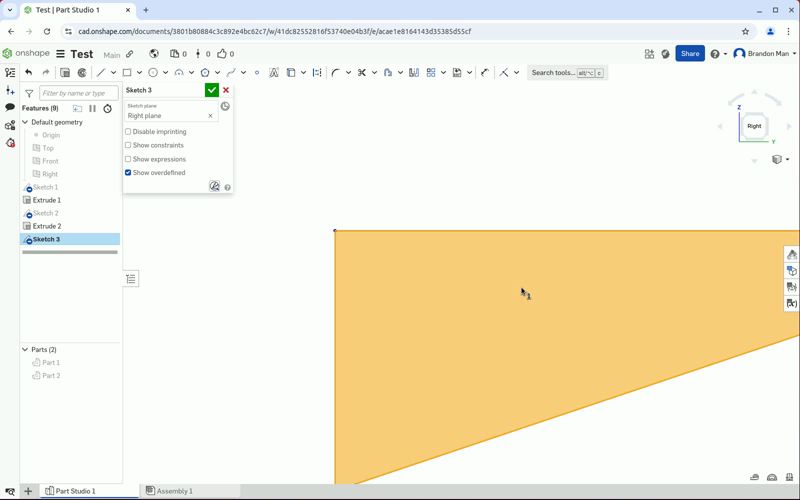
scroll(-6)
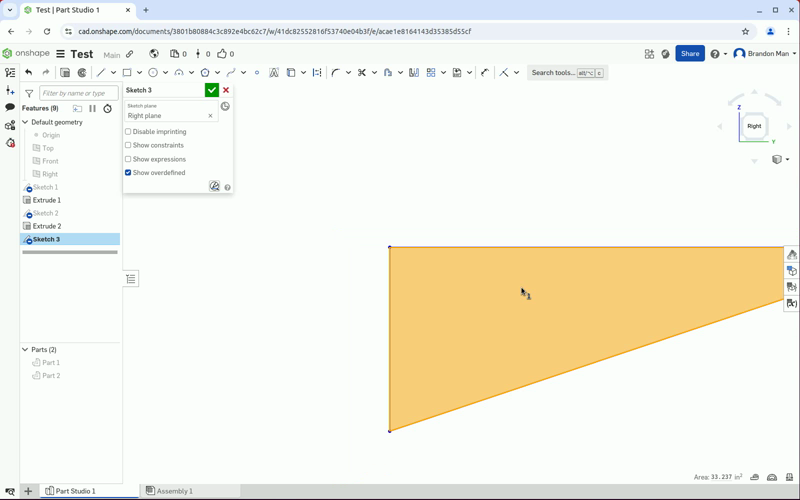
scroll(-6)
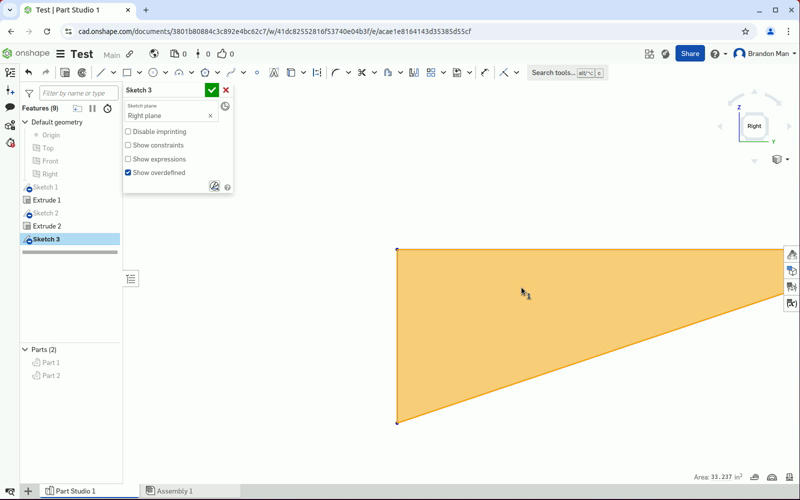
scroll(-6)
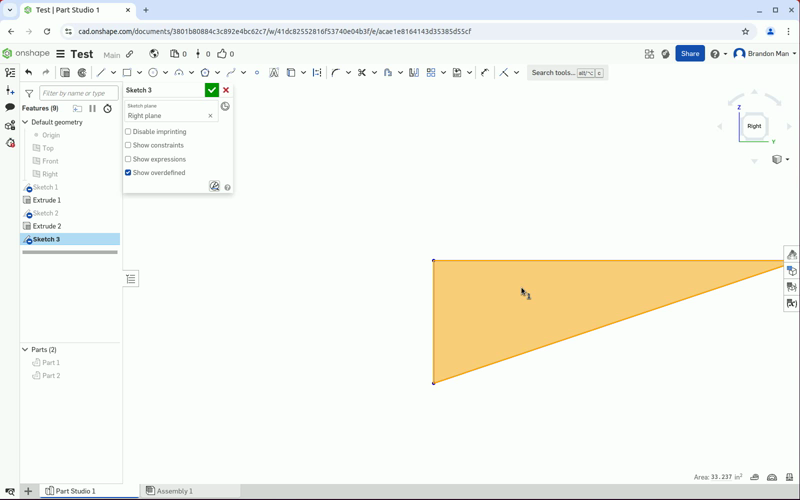
scroll(-6)
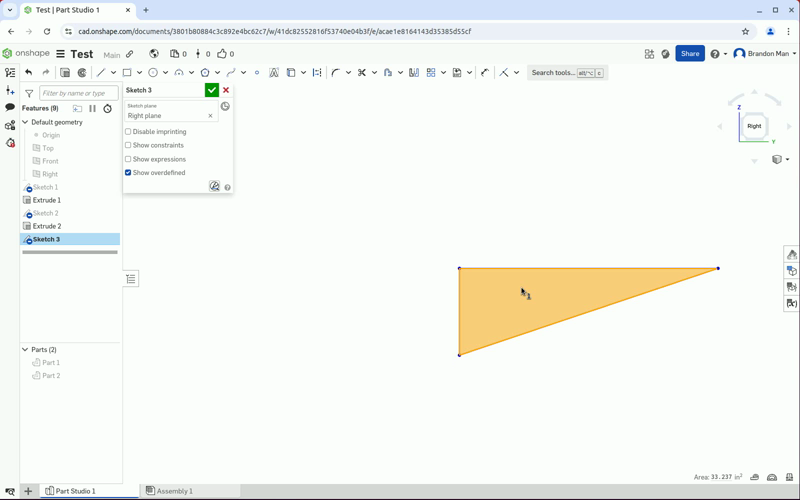
scroll(-6)
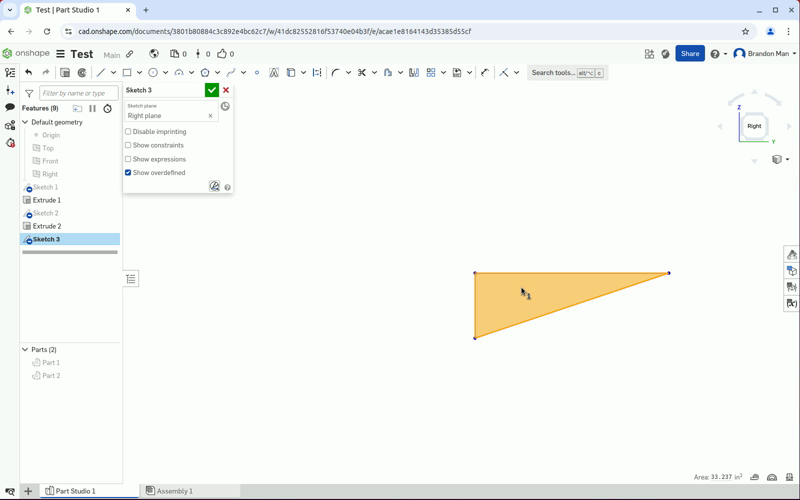
scroll(-6)
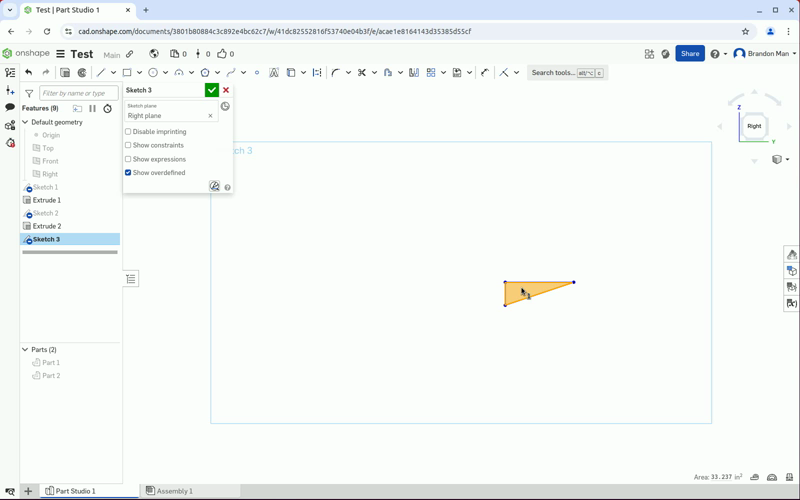
mouse_move(73, 352)
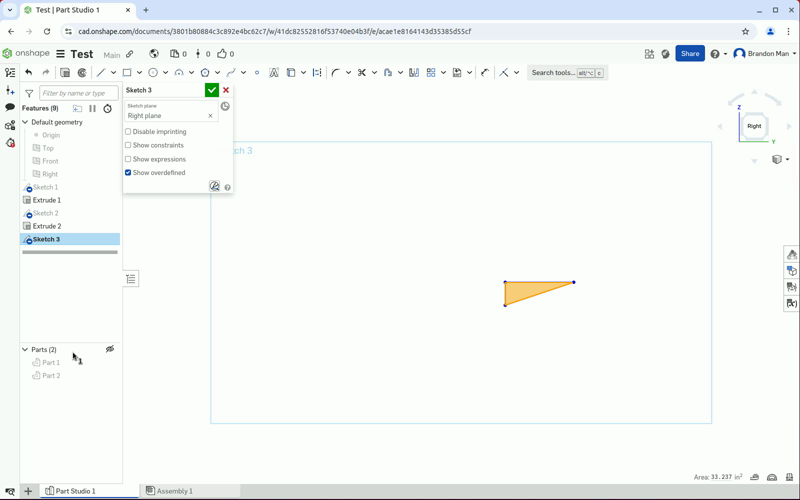
key(shift+y)
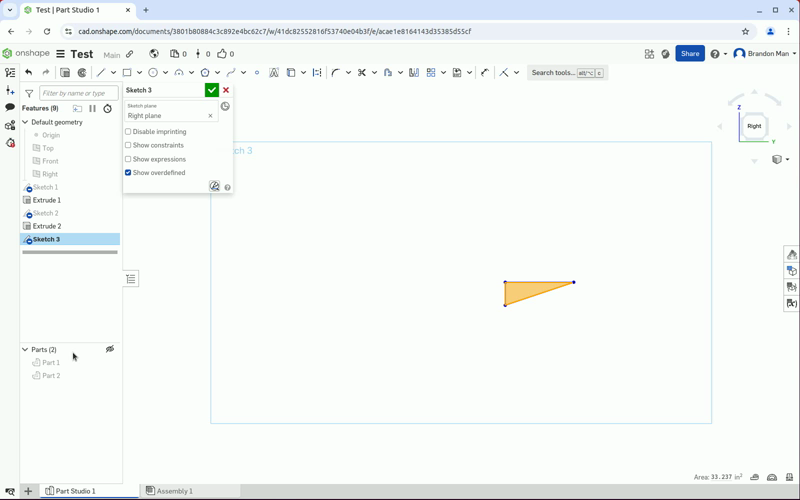
key(shift+e)
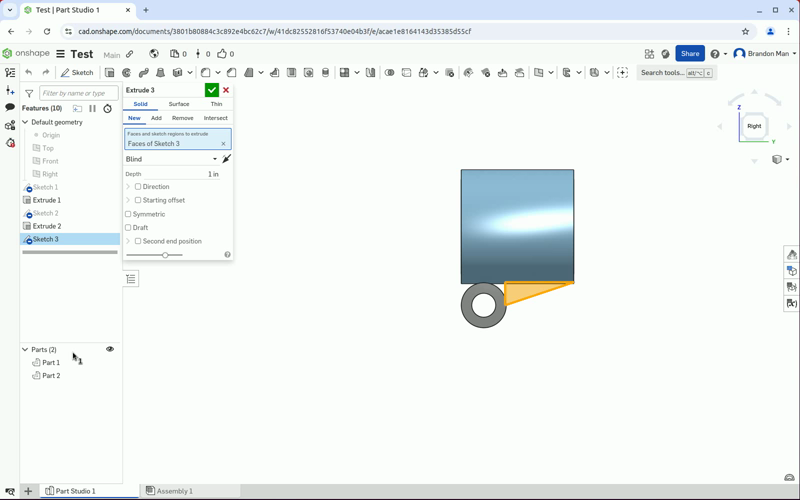
mouse_move(143, 106)
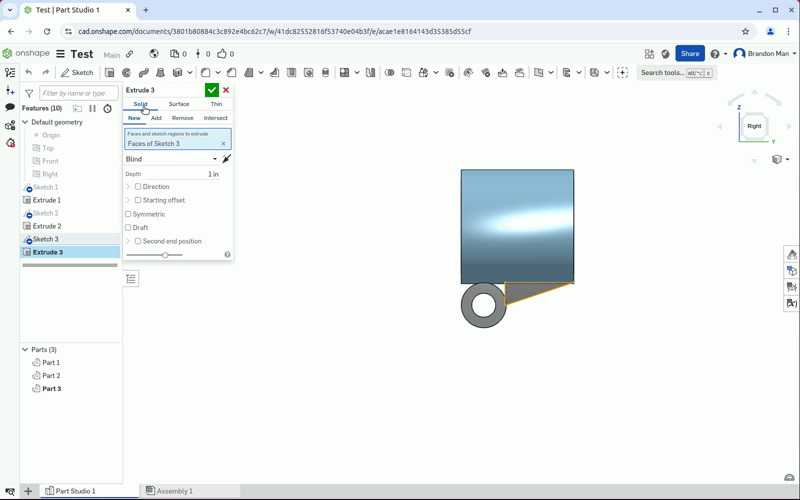
click(143, 106)
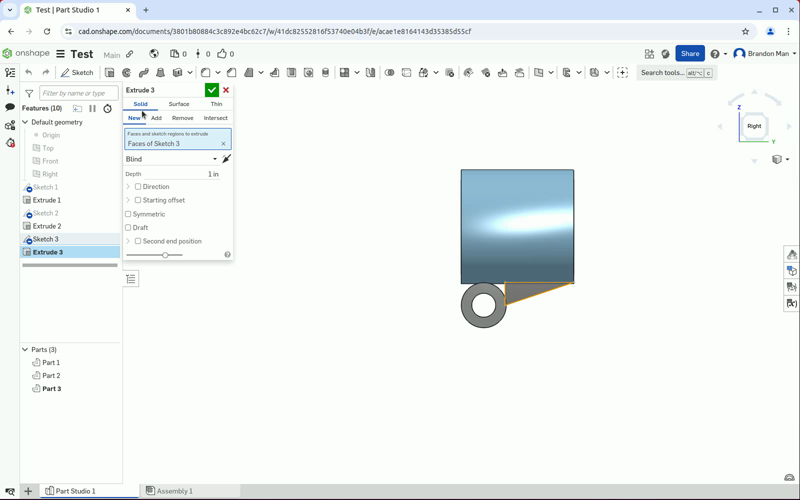
mouse_move(137, 120)
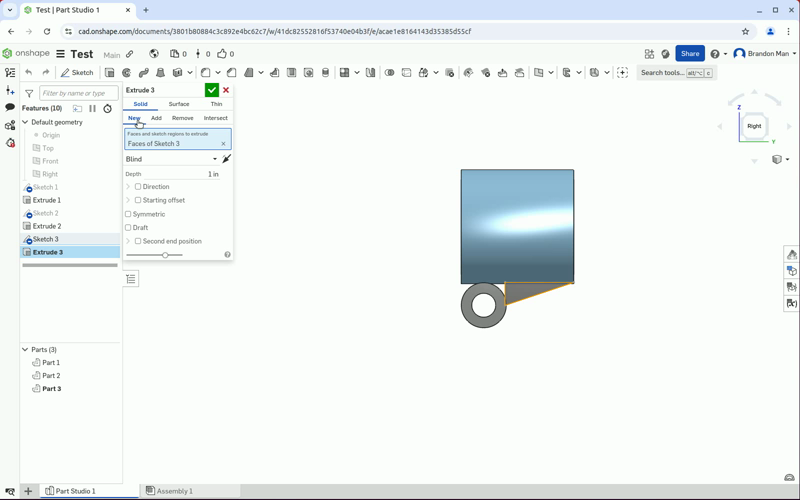
click(137, 120)
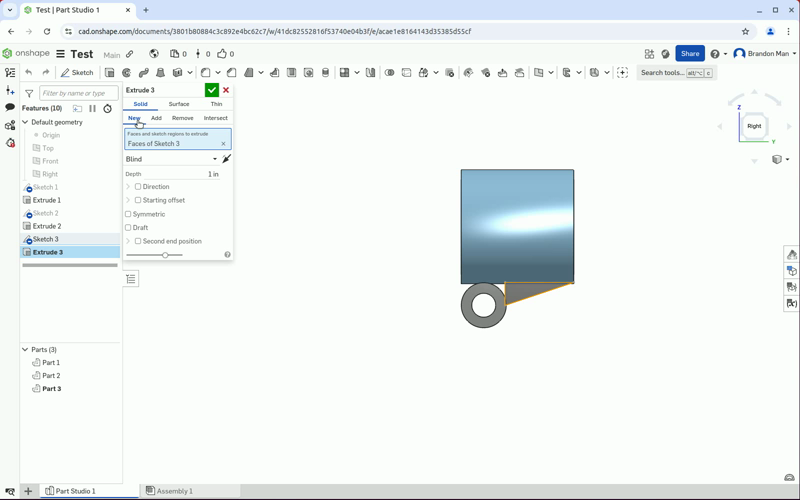
key(tab, 4)
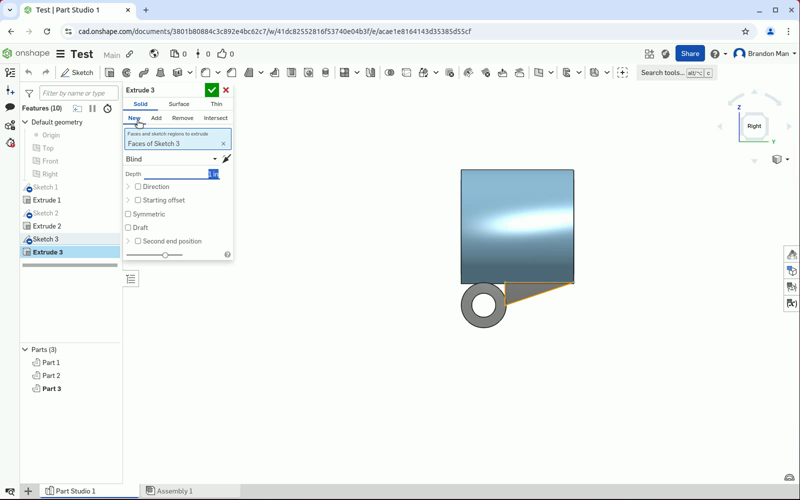
text(2.408)
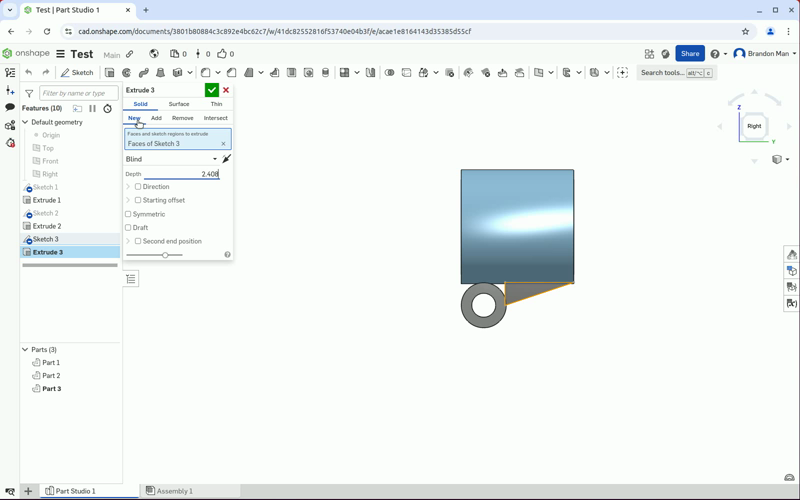
key(tab, 3)
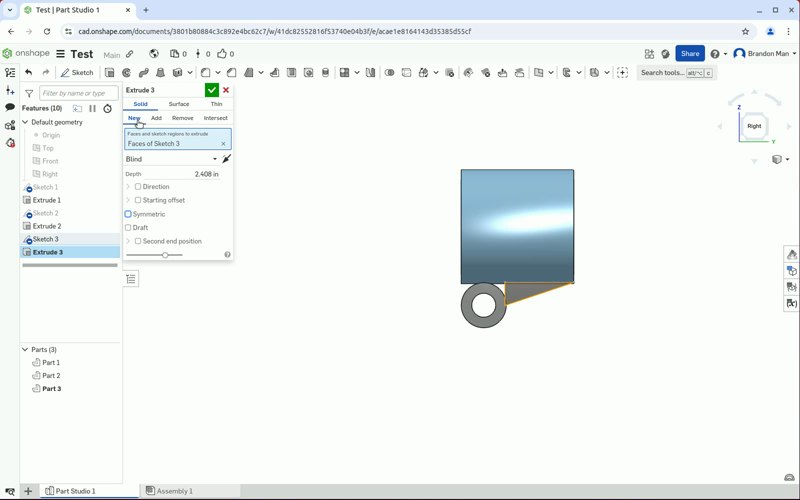
key(space)
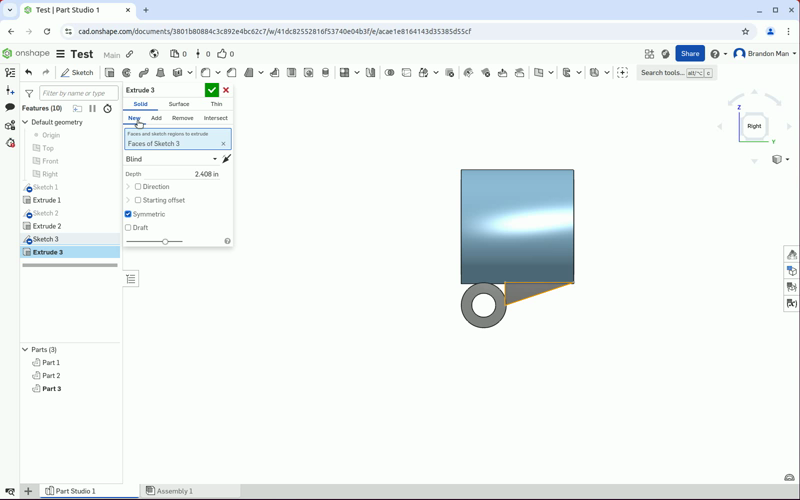
key(enter)
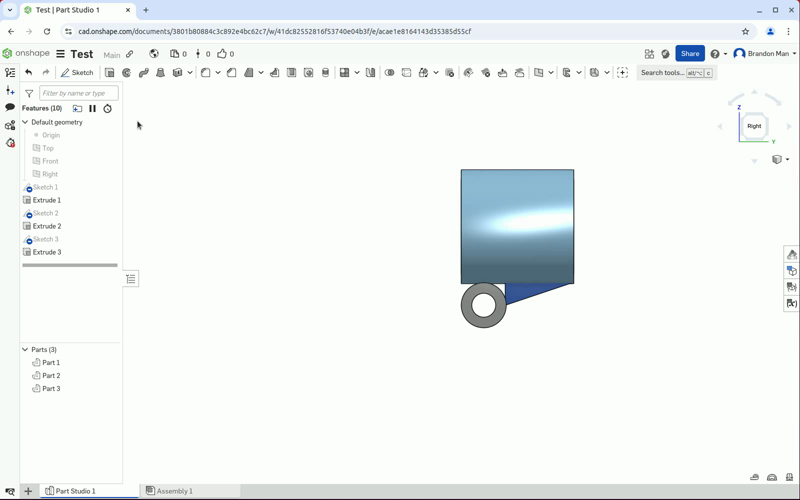
key(shift+h)
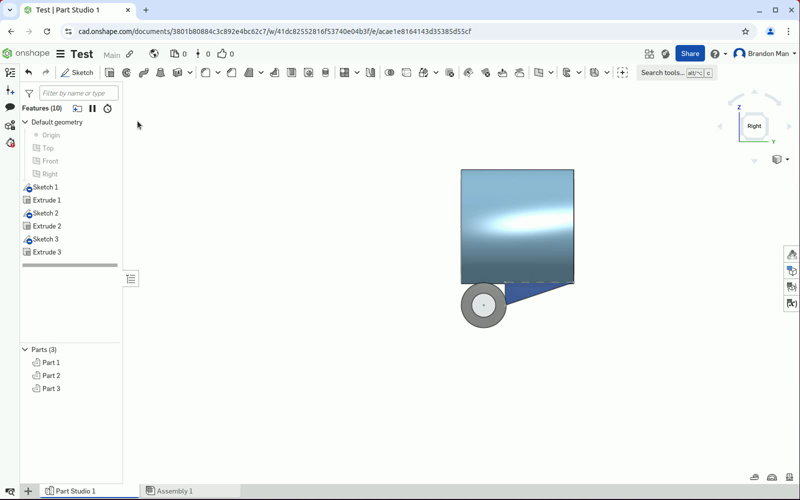
key(shift+h)
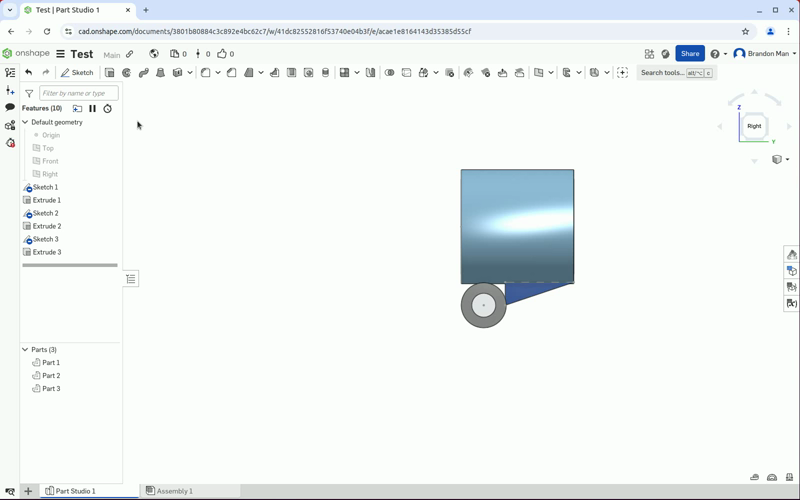
key(shift+7)
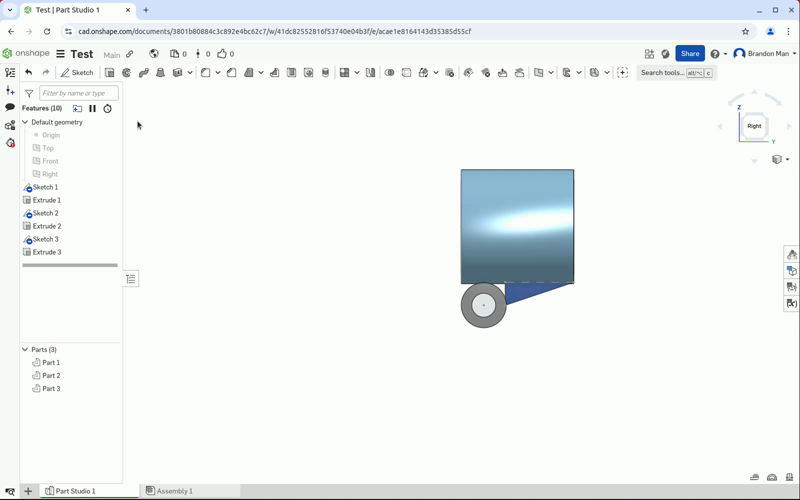
key(right, 2)
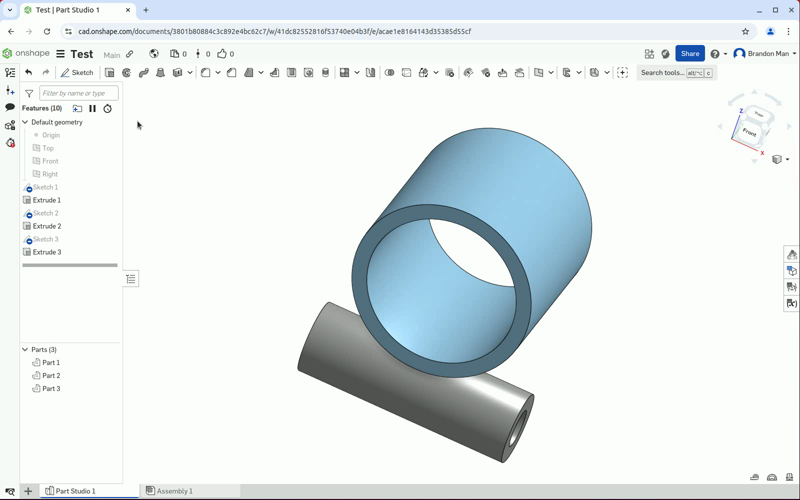
key(down, 2)
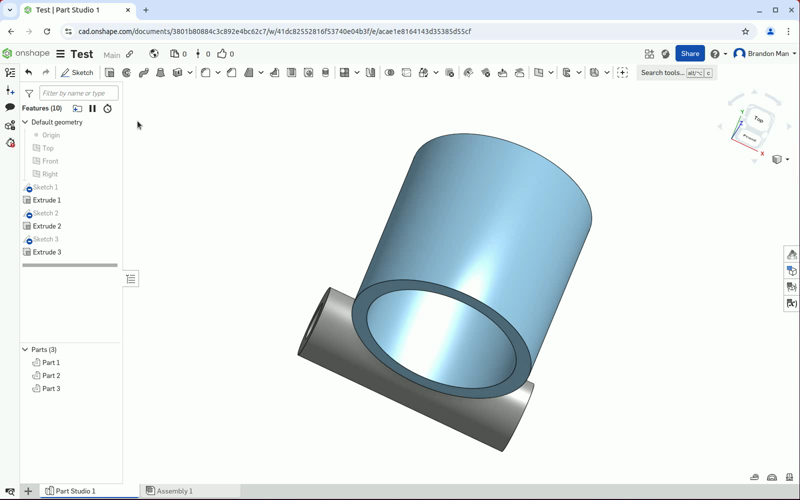
key(up, 2)
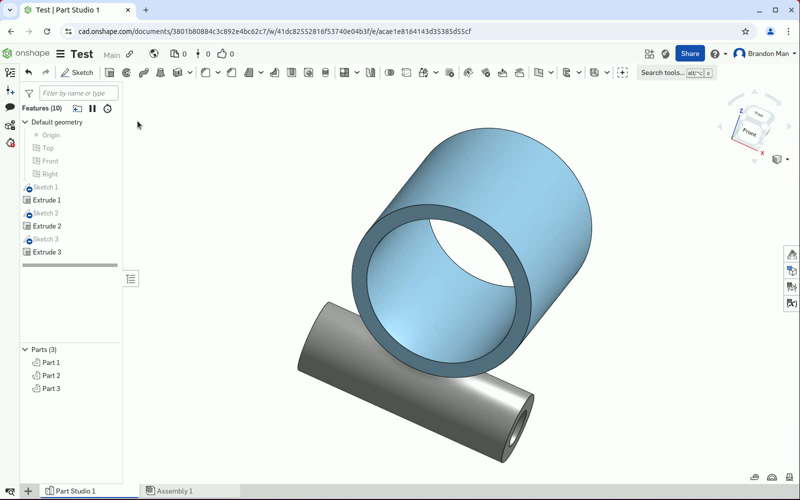
key(left, 2)
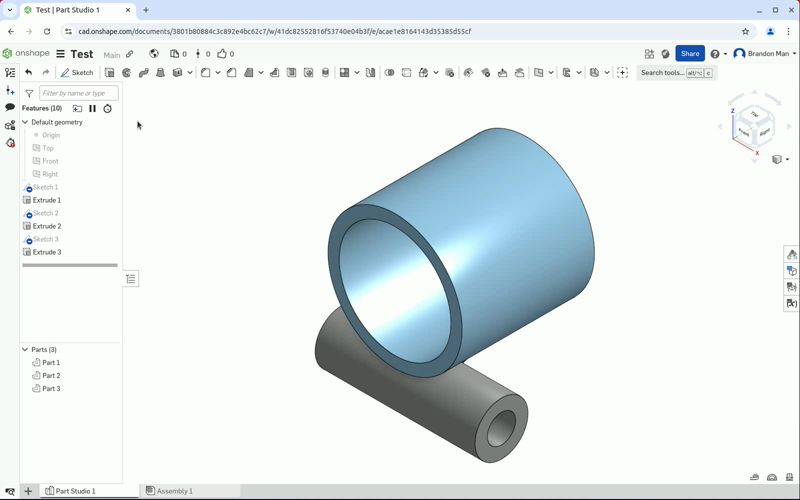
mouse_move(73, 189)
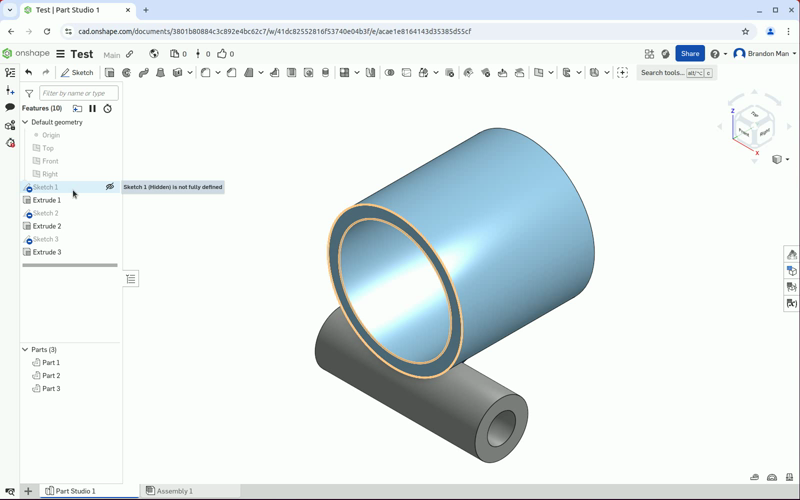
click(73, 189)